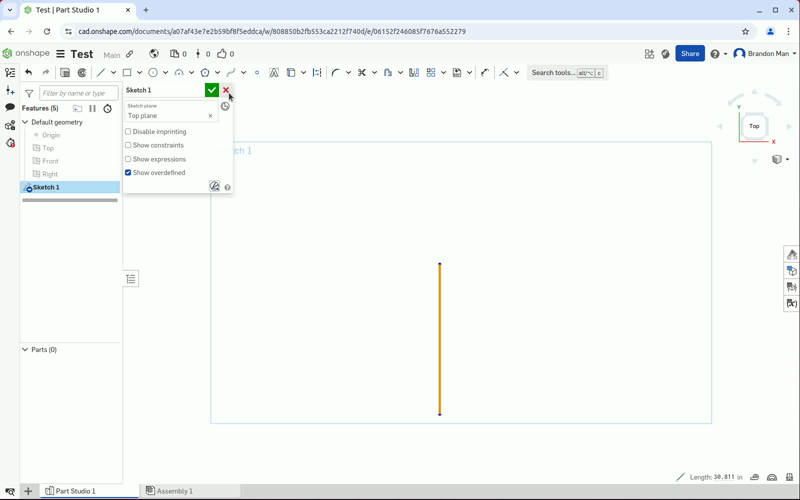
key(shift+h)
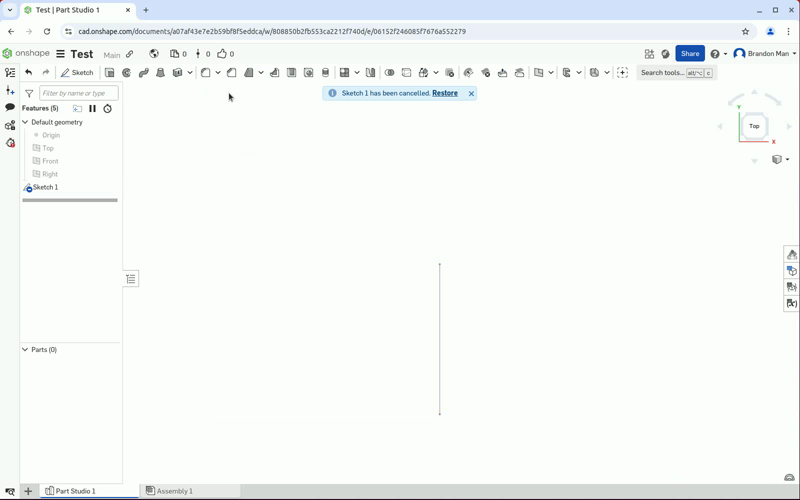
key(shift+s)
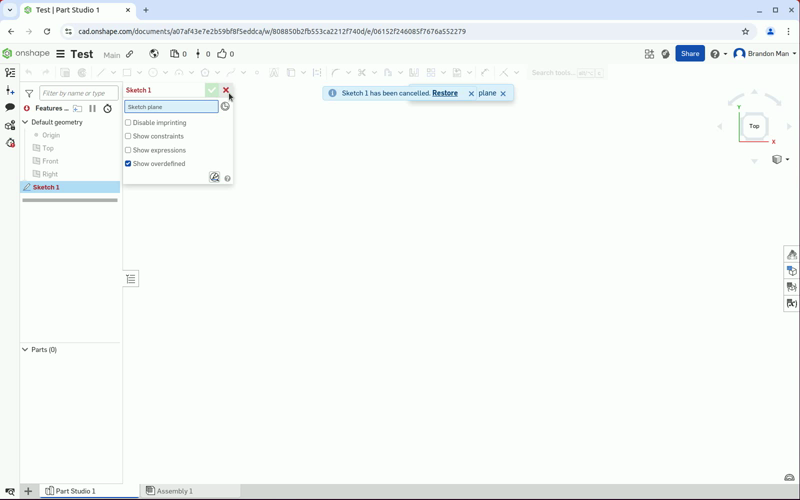
mouse_move(73, 150)
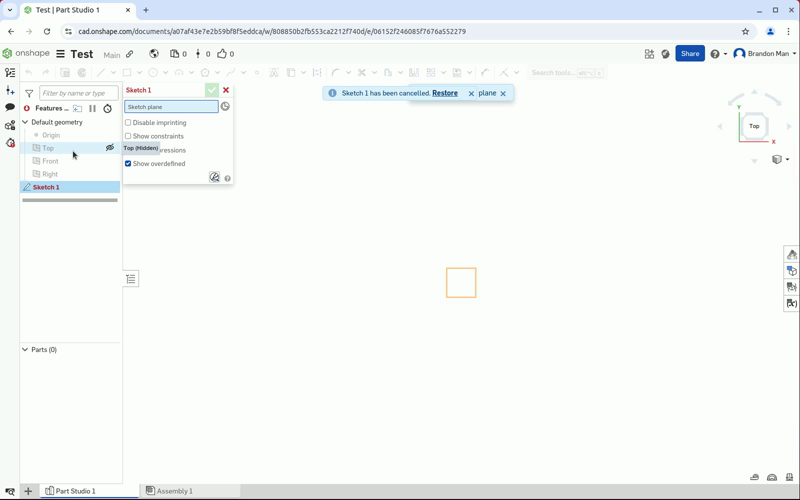
click(73, 150)
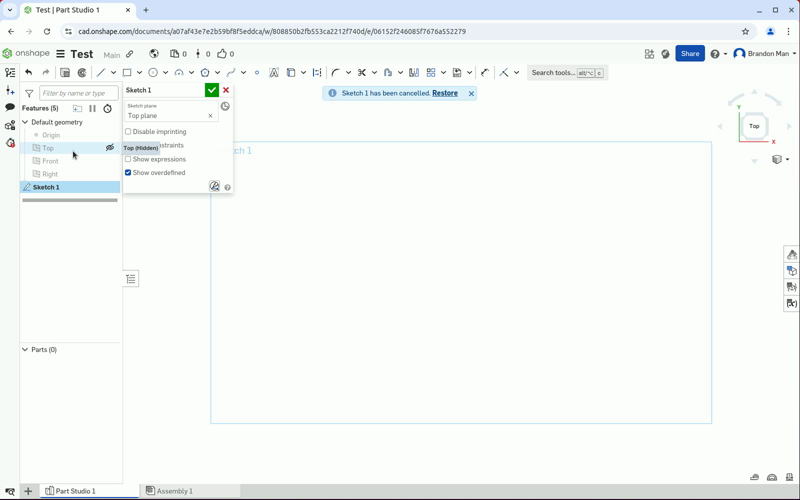
mouse_move(73, 352)
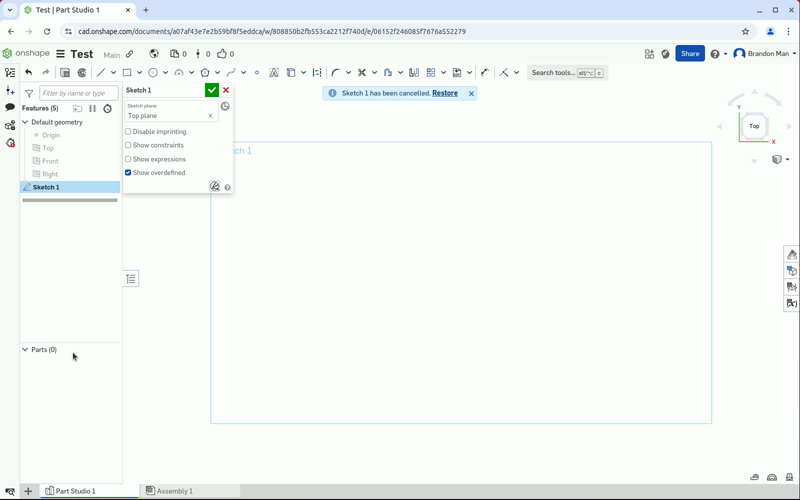
key(y)
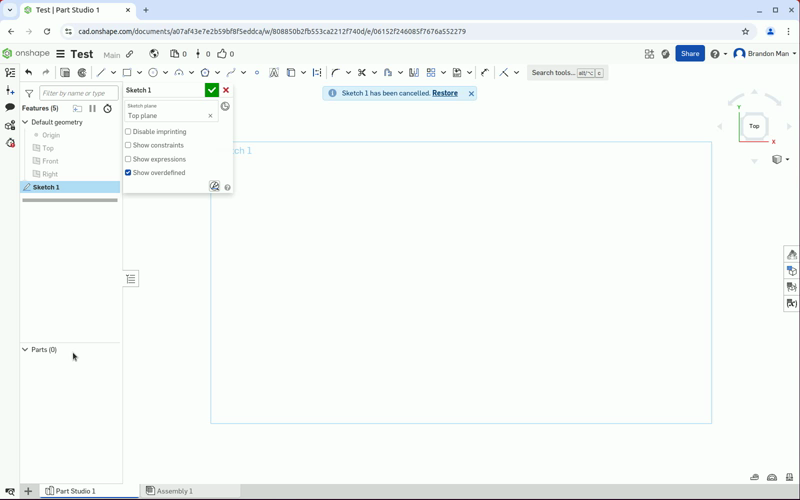
key(c)
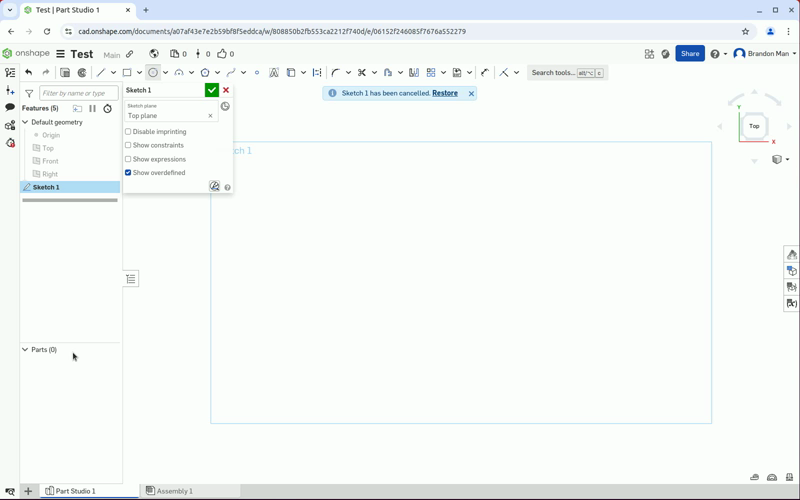
key_down(shift)
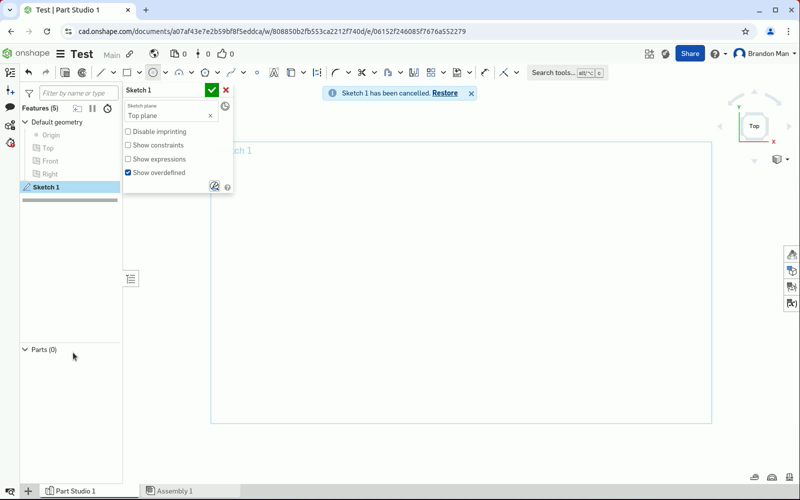
mouse_move(460, 282)
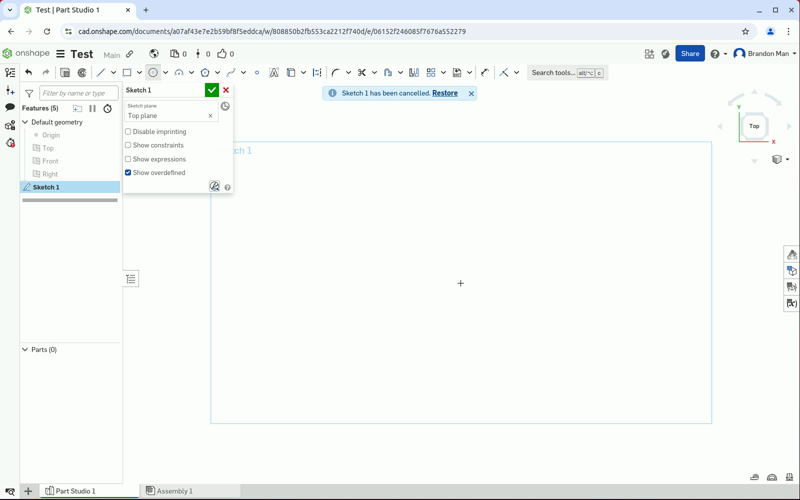
click(460, 282)
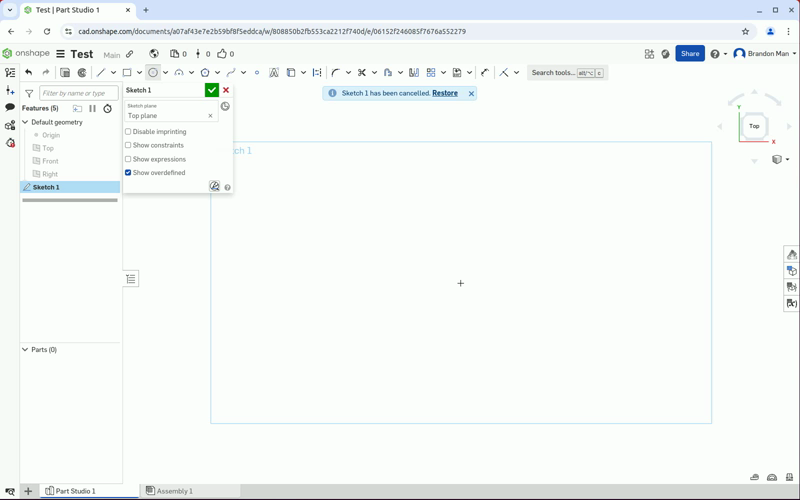
key_up(shift)
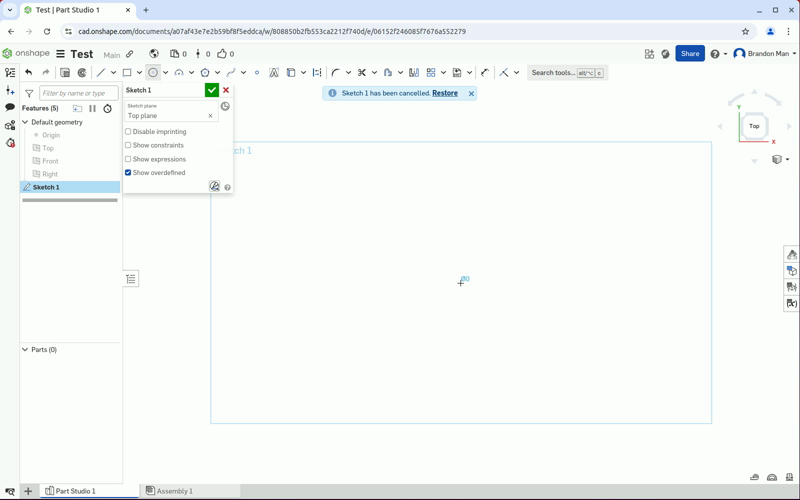
mouse_move(525, 282)
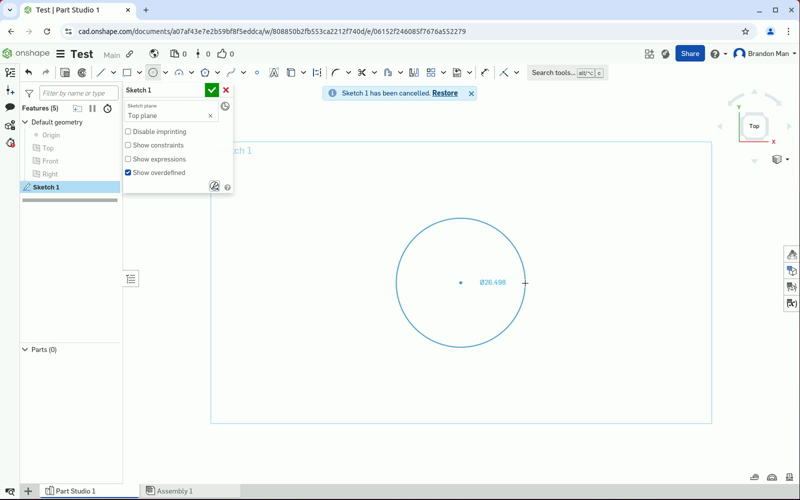
click(525, 282)
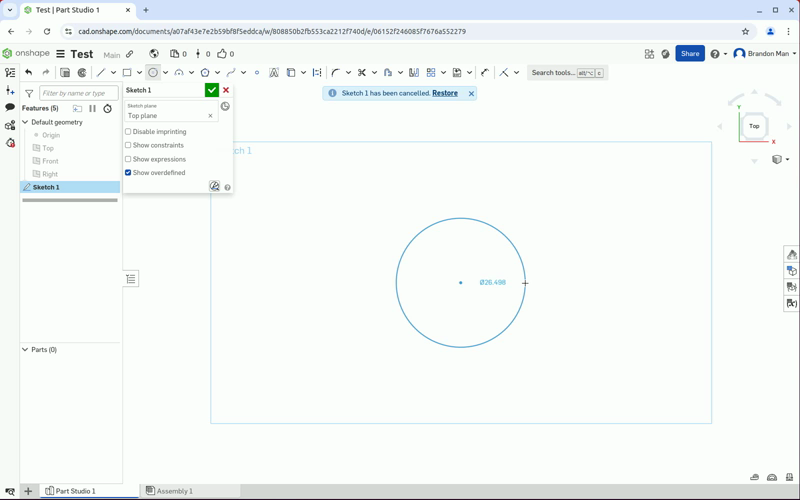
key(esc)
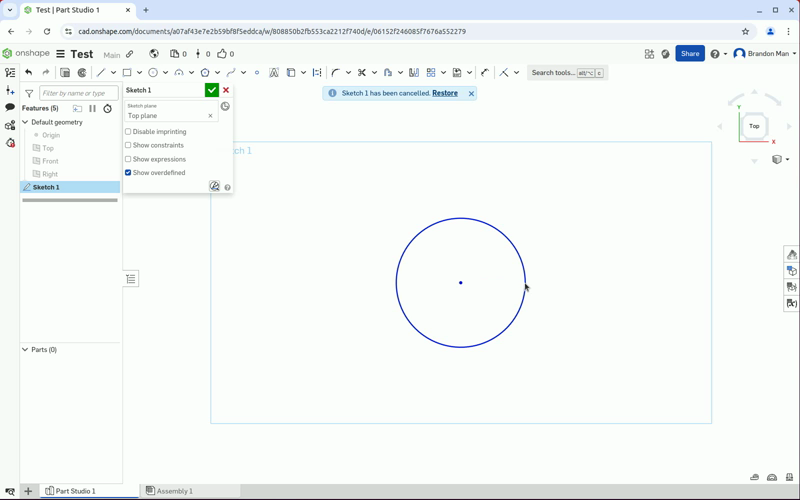
mouse_move(493, 294)
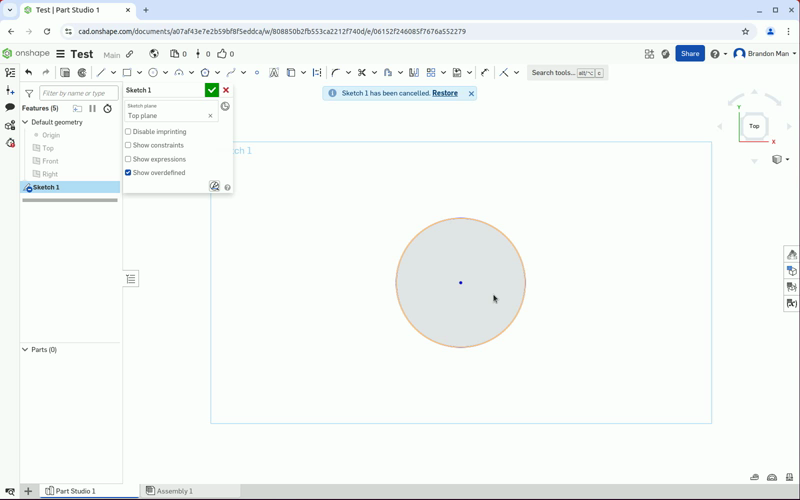
click(493, 294)
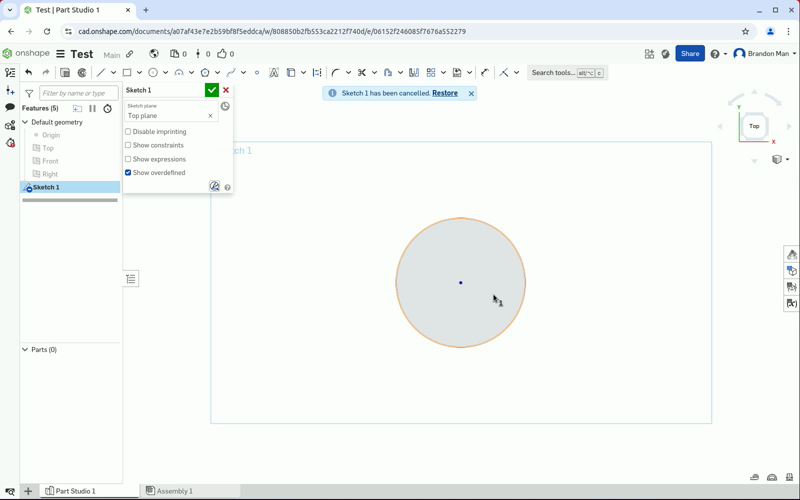
mouse_move(73, 352)
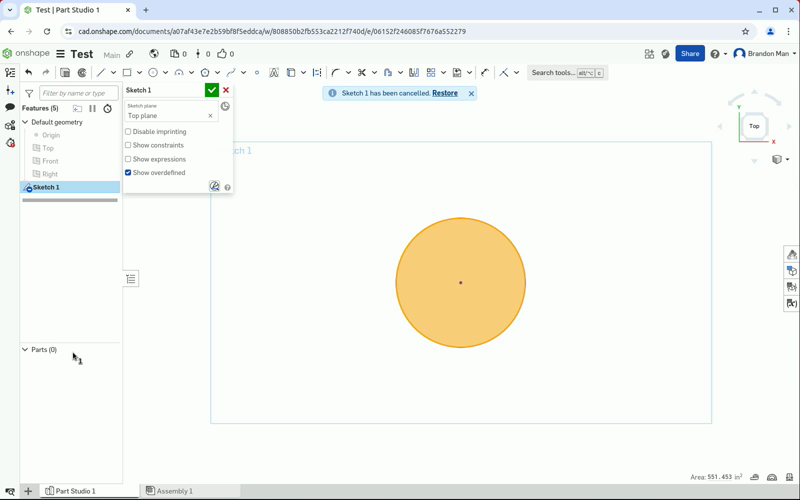
key(shift+y)
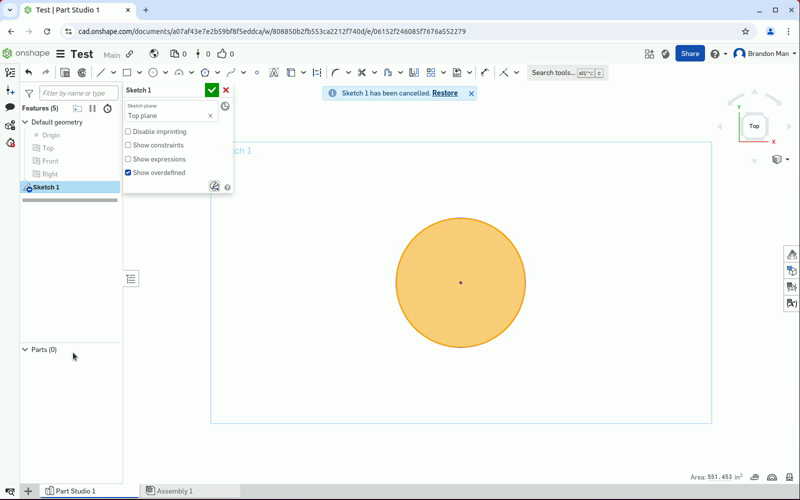
key(shift+e)
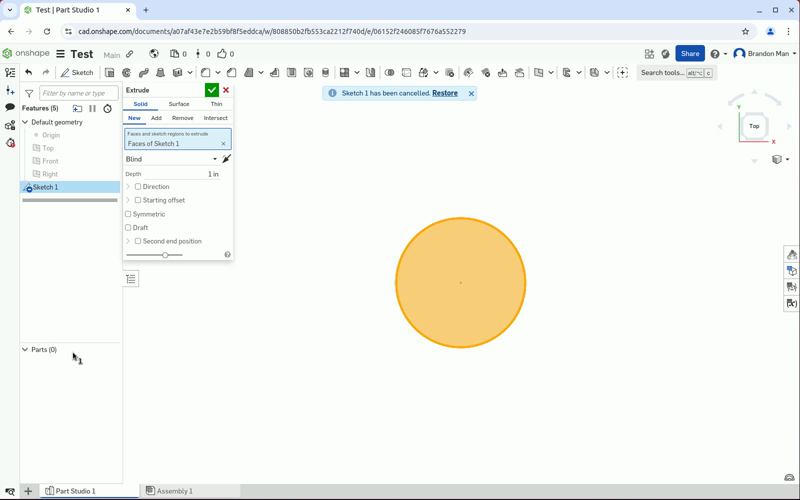
mouse_move(143, 106)
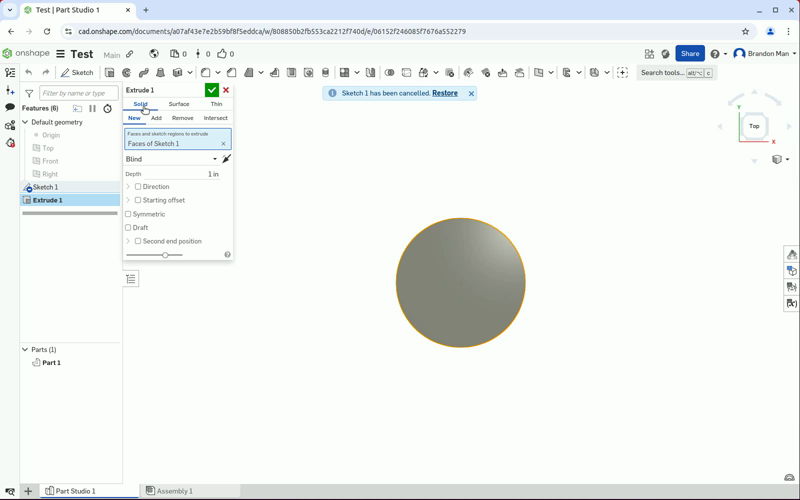
click(143, 106)
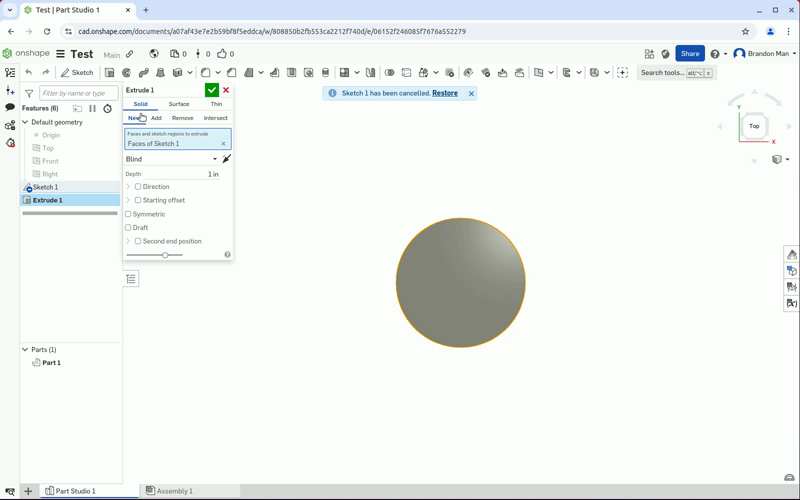
mouse_move(137, 120)
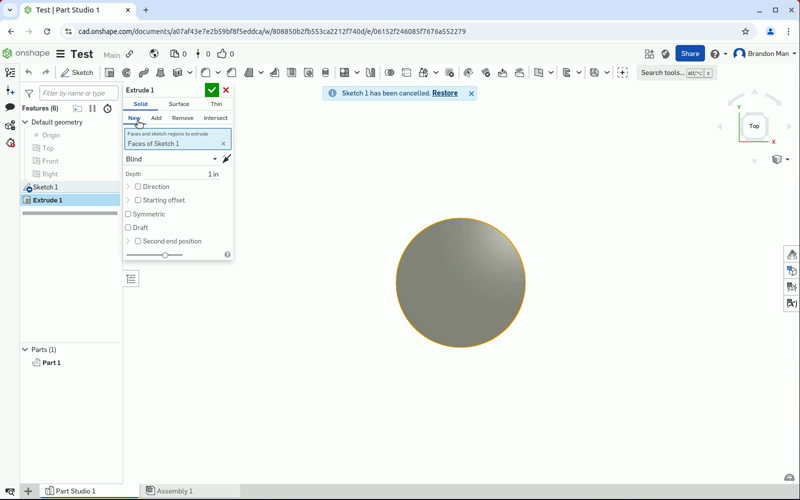
click(137, 120)
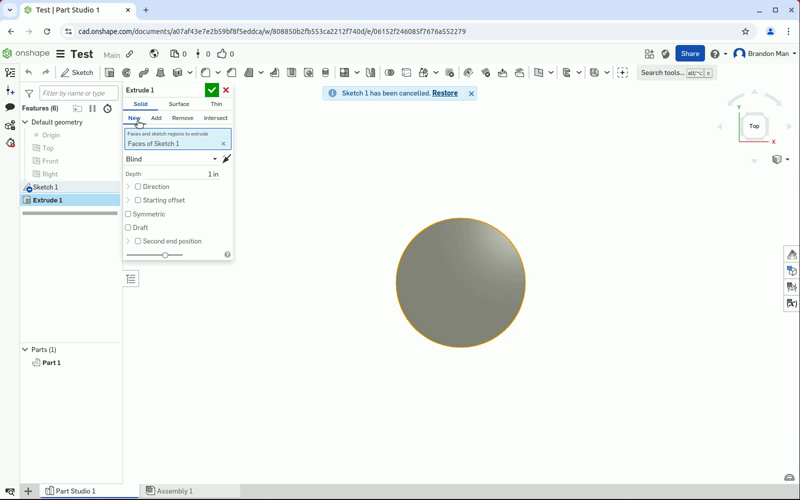
key(tab, 4)
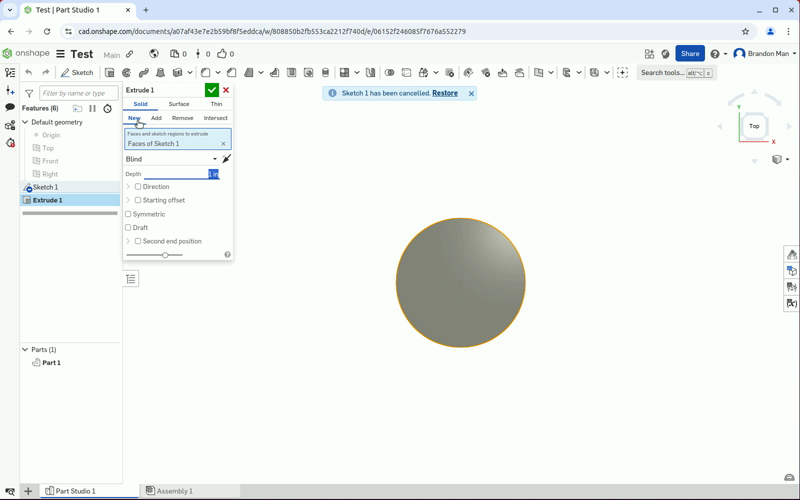
text(2.648)
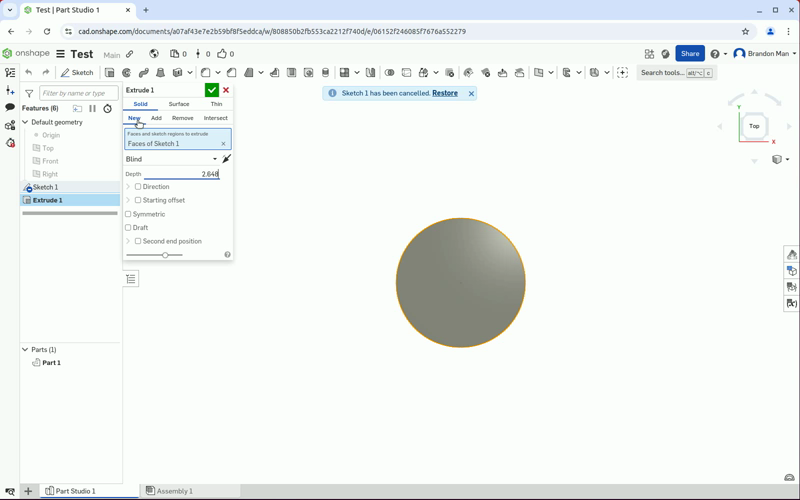
key(enter)
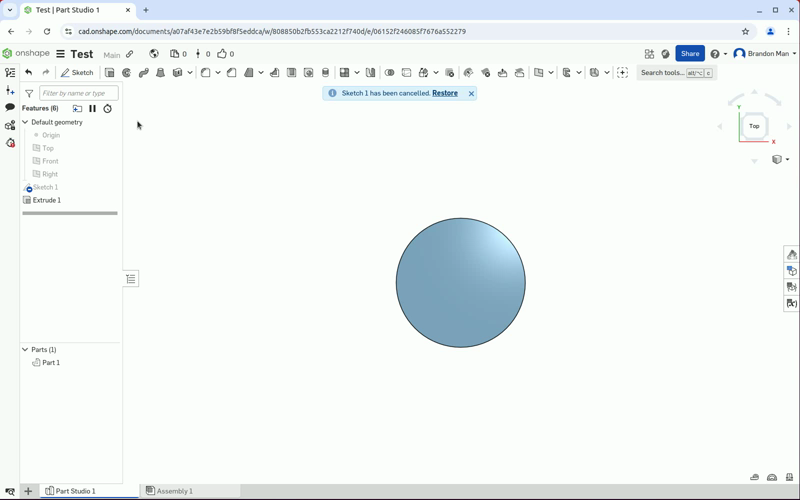
key(shift+h)
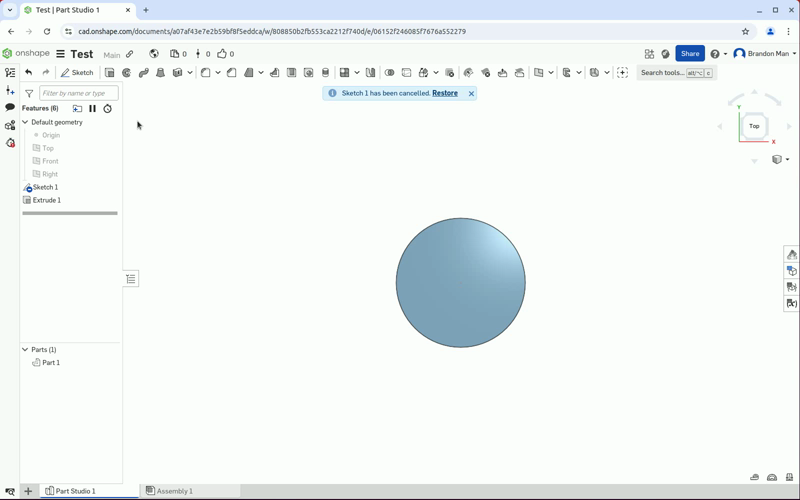
key(shift+h)
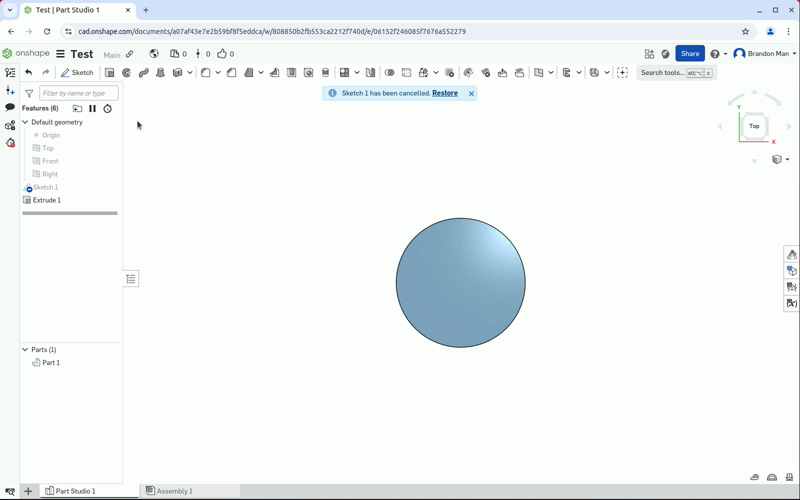
mouse_move(73, 189)
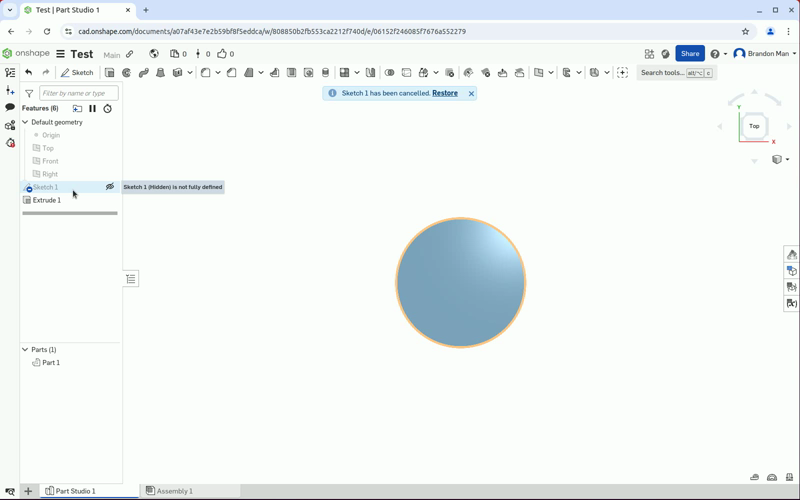
click(73, 189)
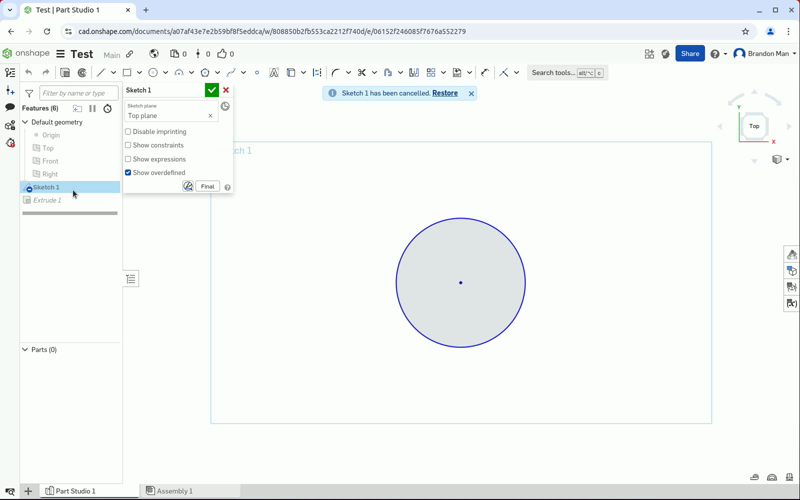
mouse_move(229, 92)
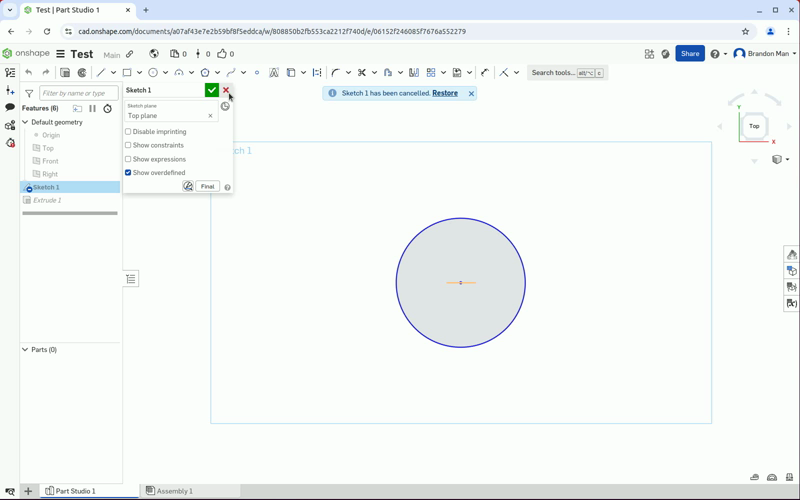
click(229, 92)
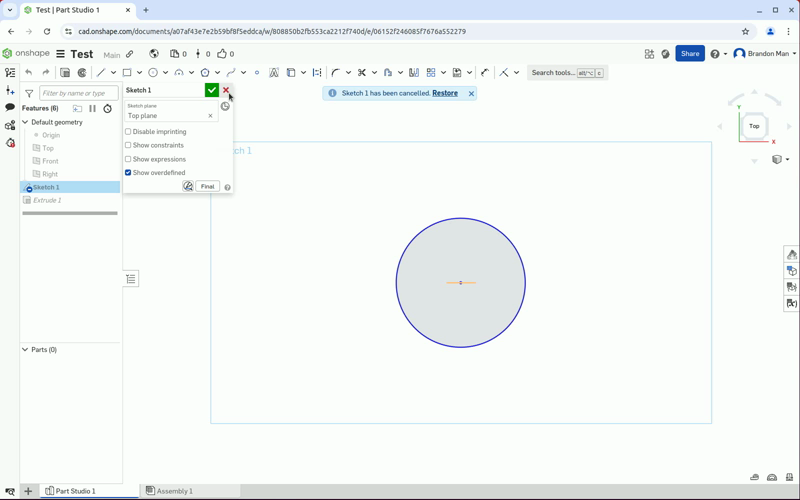
key(shift+s)
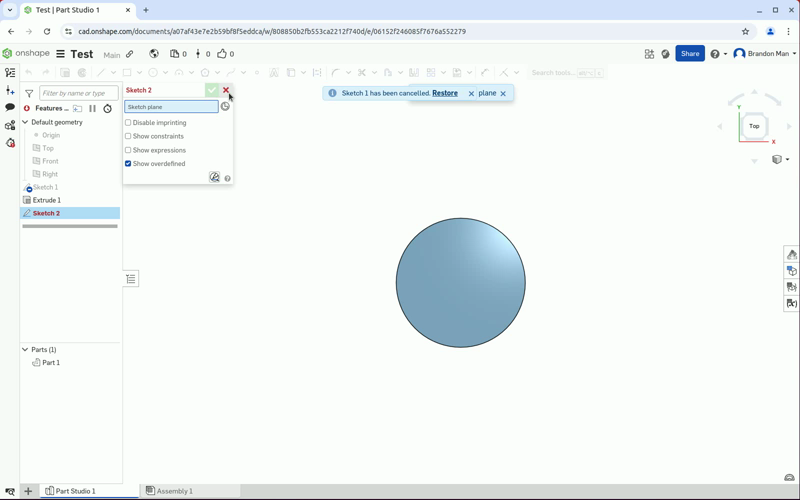
mouse_move(73, 150)
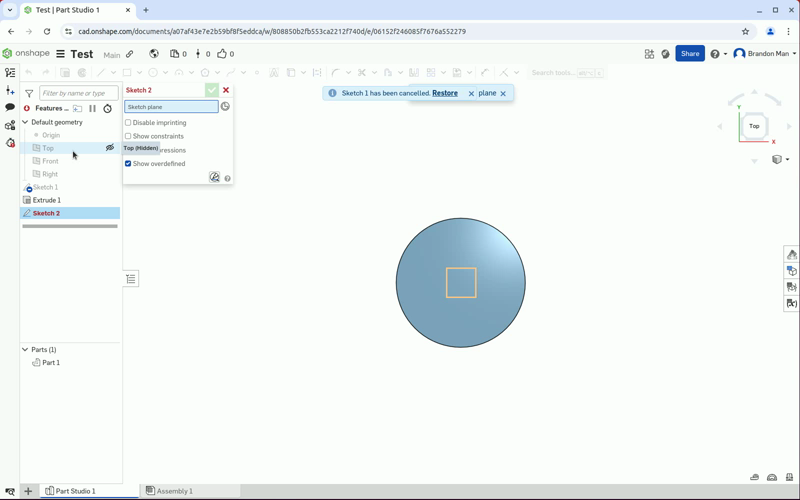
click(73, 150)
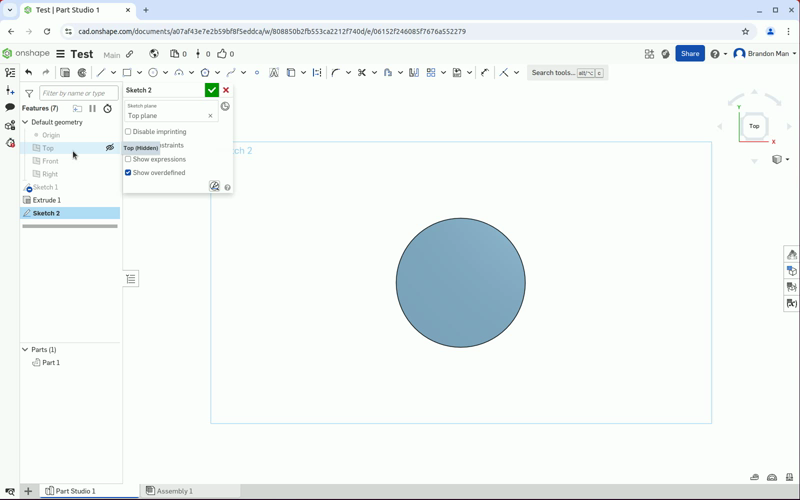
mouse_move(73, 352)
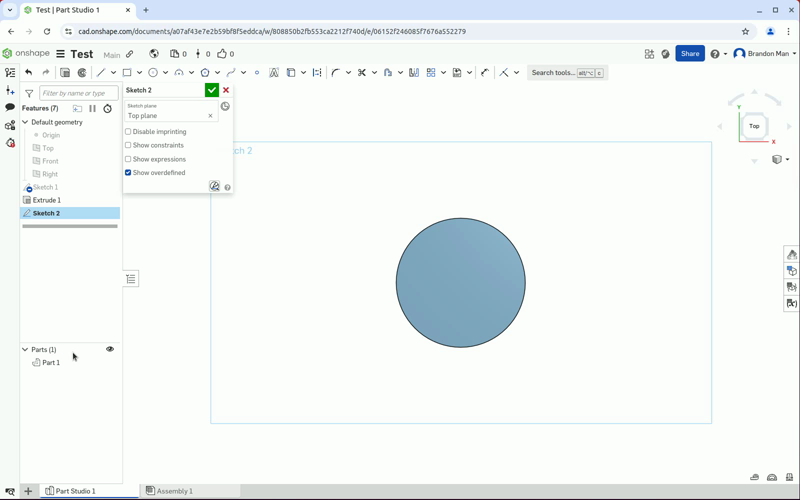
key(y)
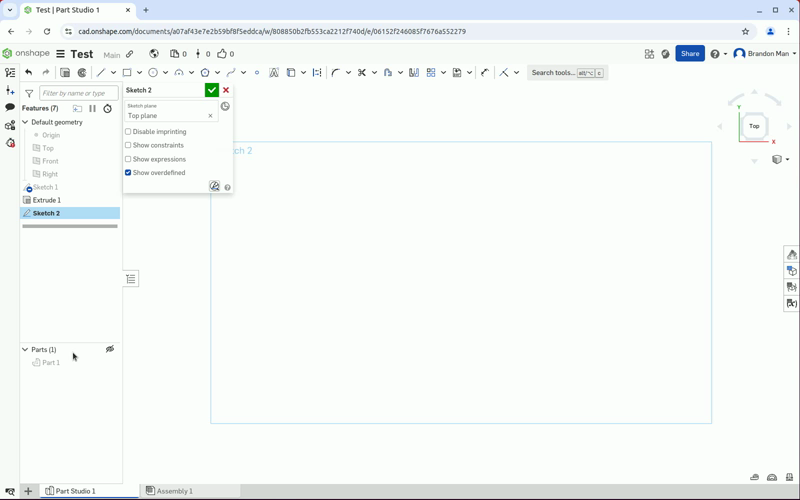
key(l)
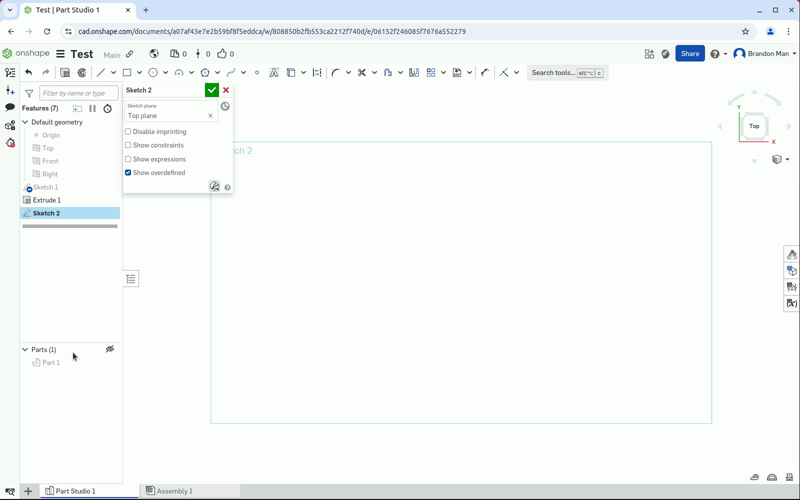
key_down(shift)
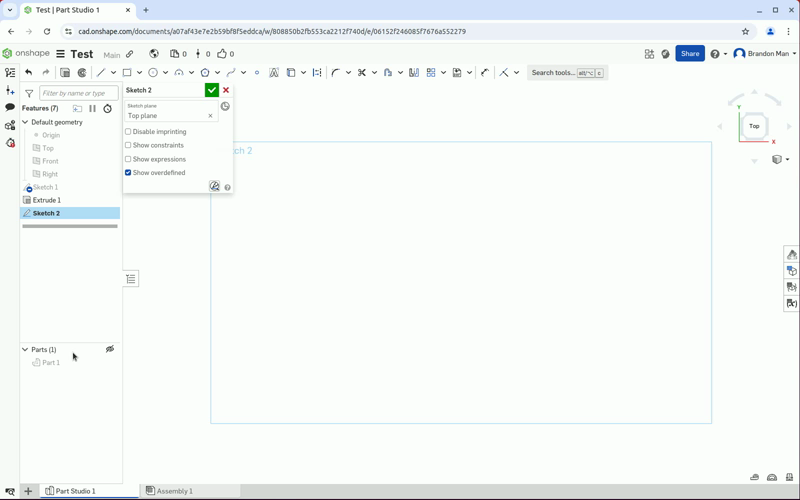
mouse_move(356, 395)
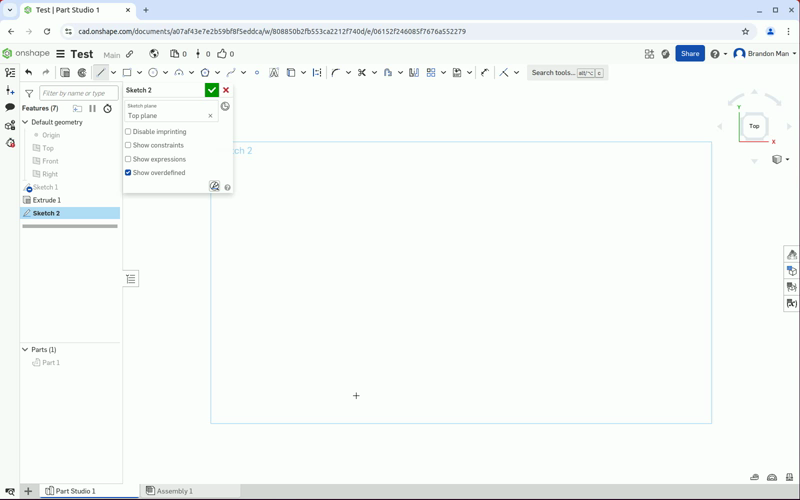
click(356, 395)
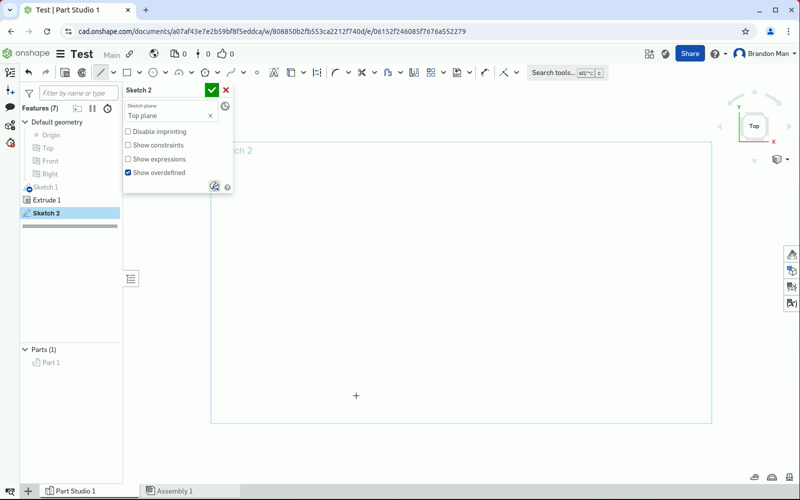
key_up(shift)
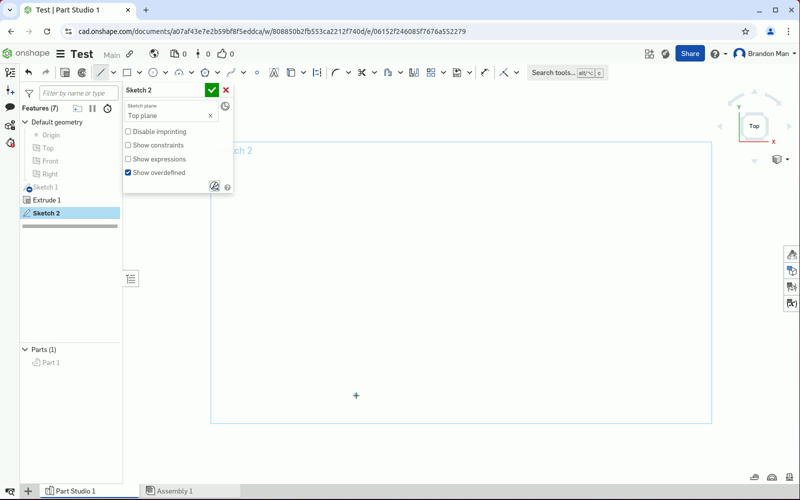
key_down(shift)
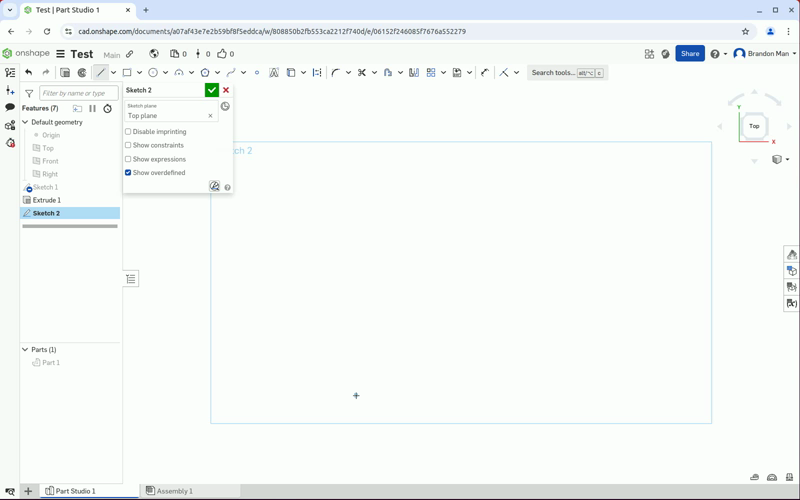
mouse_move(386, 395)
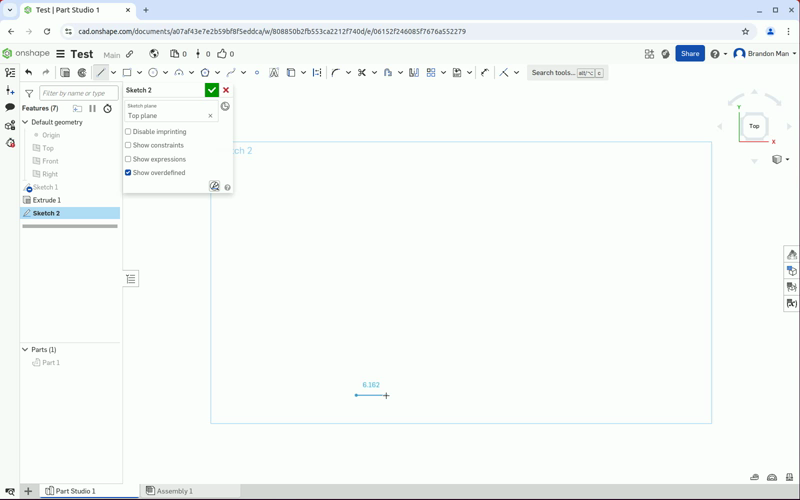
mouse_move(378, 395)
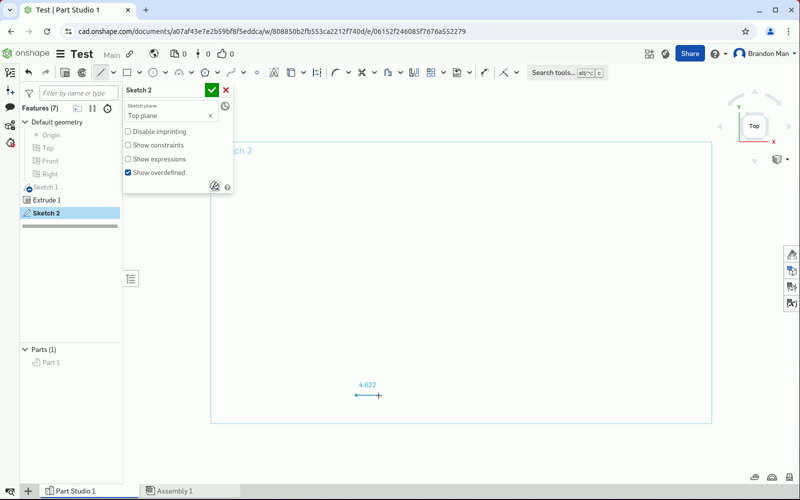
click(378, 395)
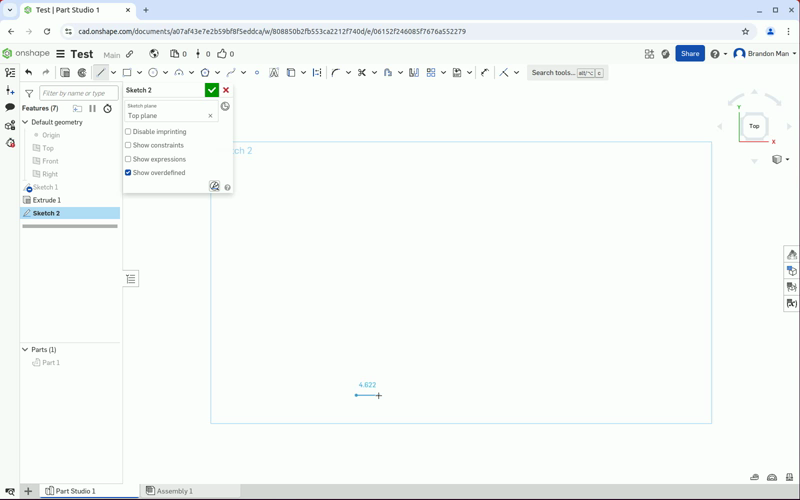
key_up(shift)
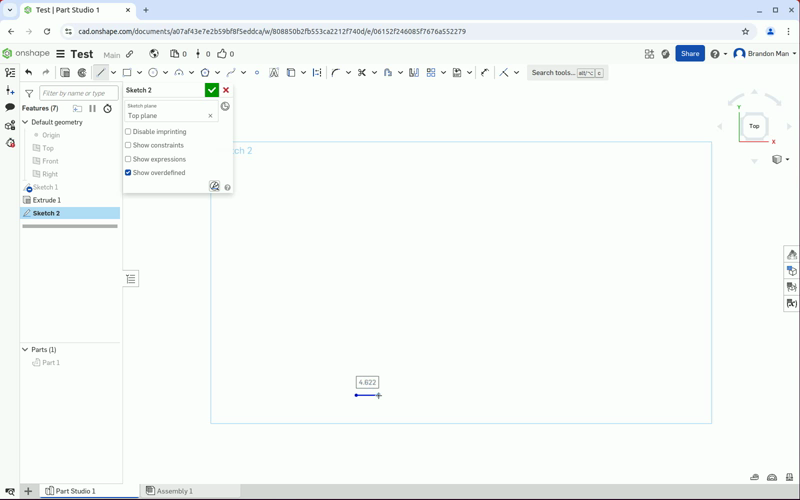
key_down(shift)
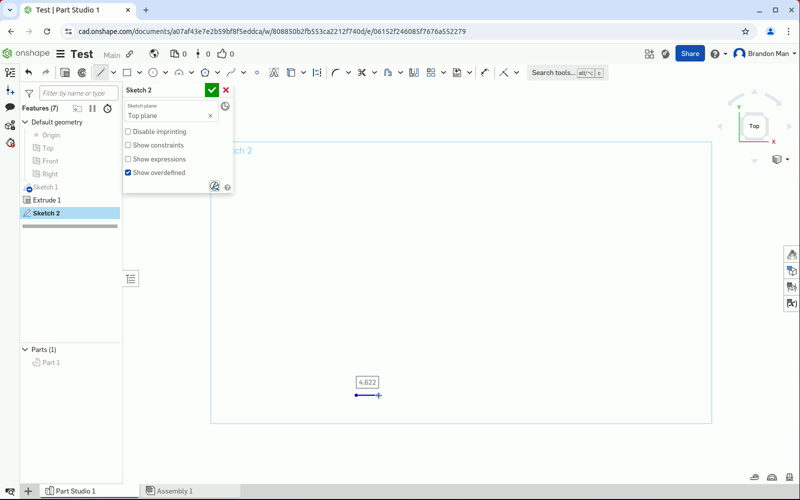
mouse_move(408, 395)
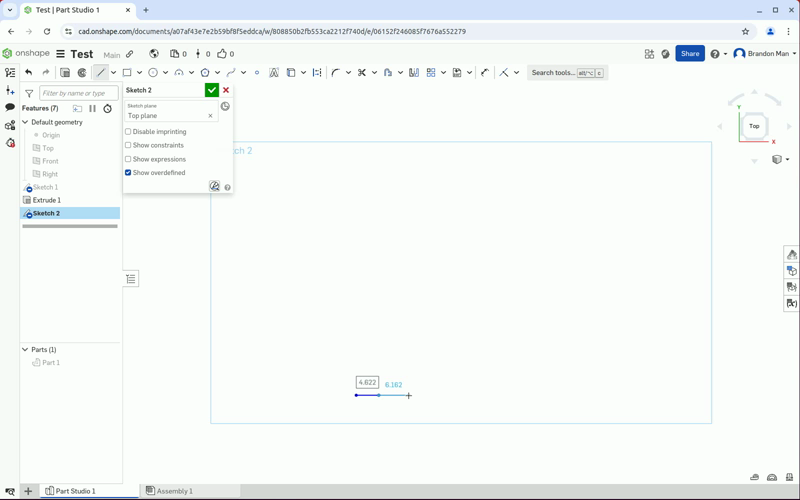
mouse_move(378, 385)
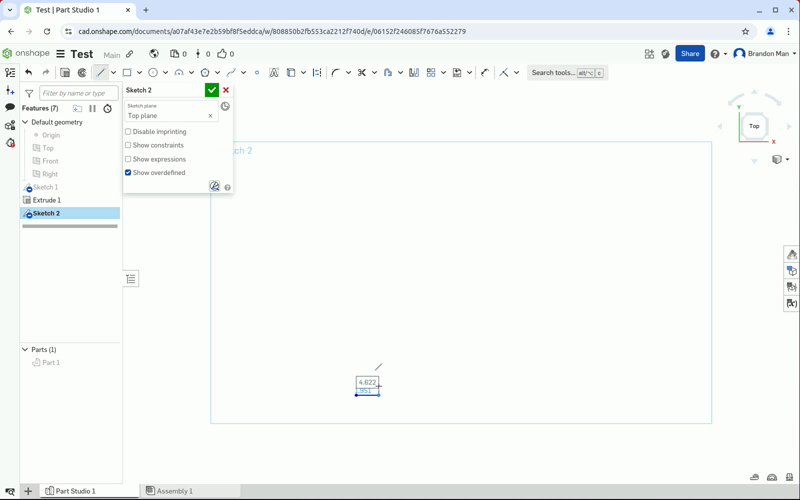
click(378, 385)
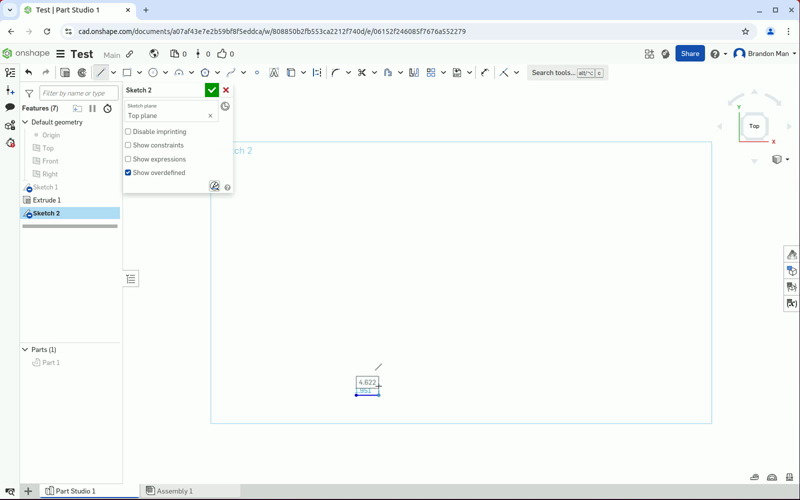
key_up(shift)
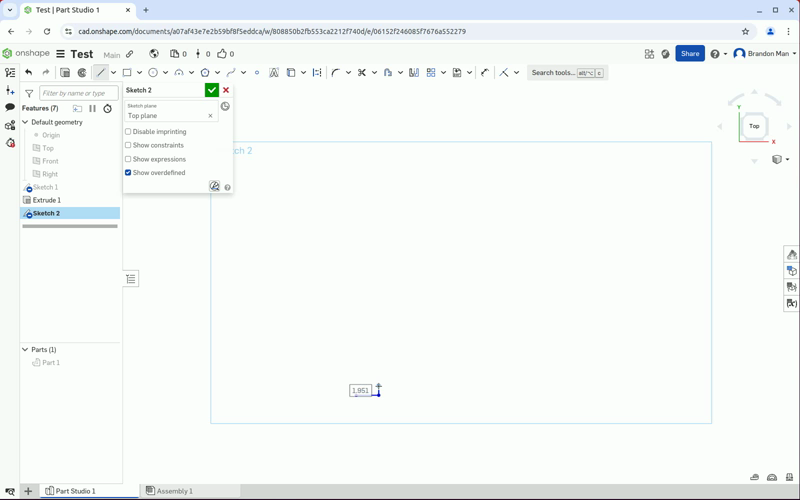
key_down(shift)
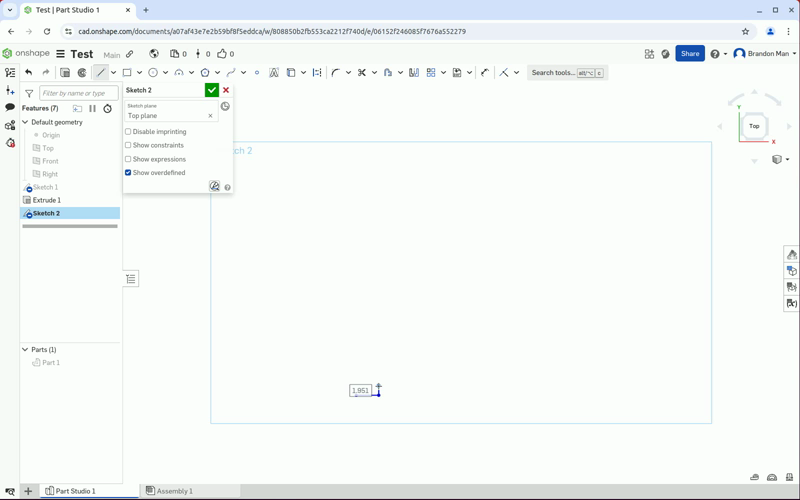
mouse_move(408, 385)
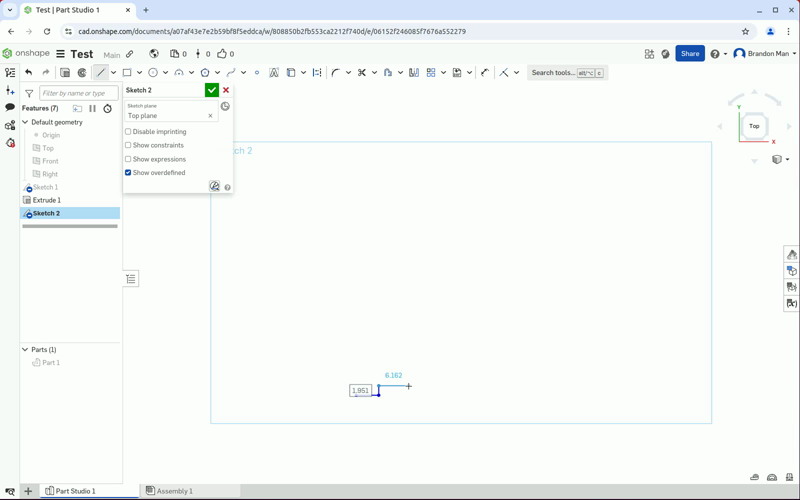
mouse_move(356, 385)
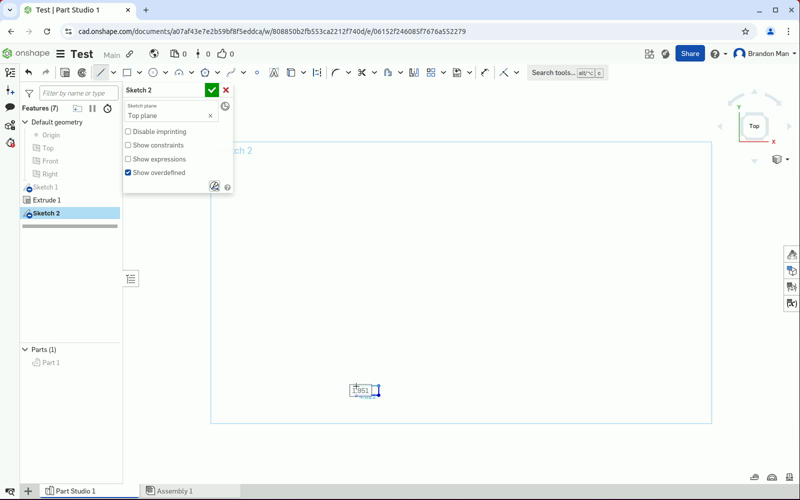
click(356, 385)
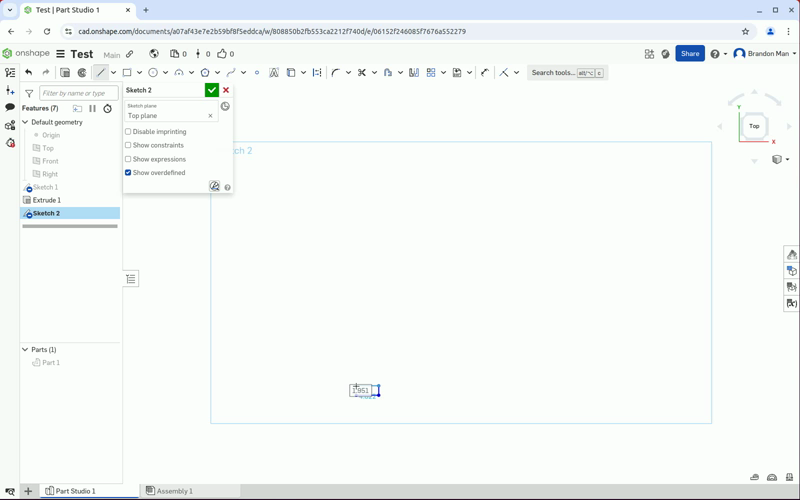
key_up(shift)
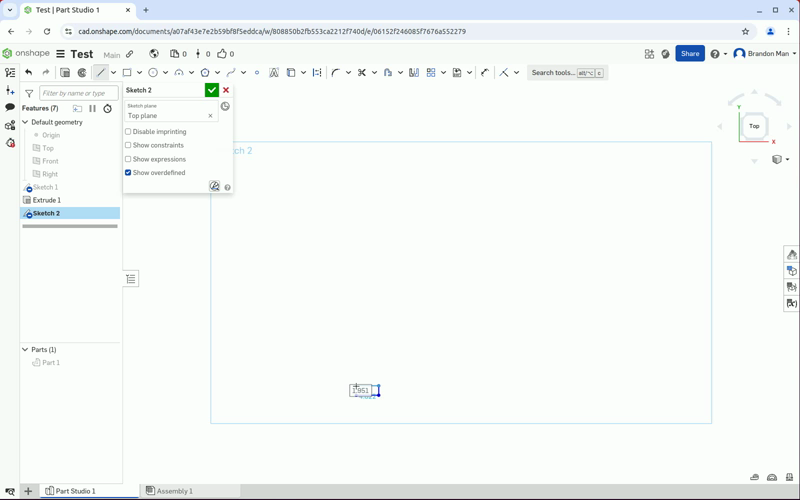
mouse_move(386, 385)
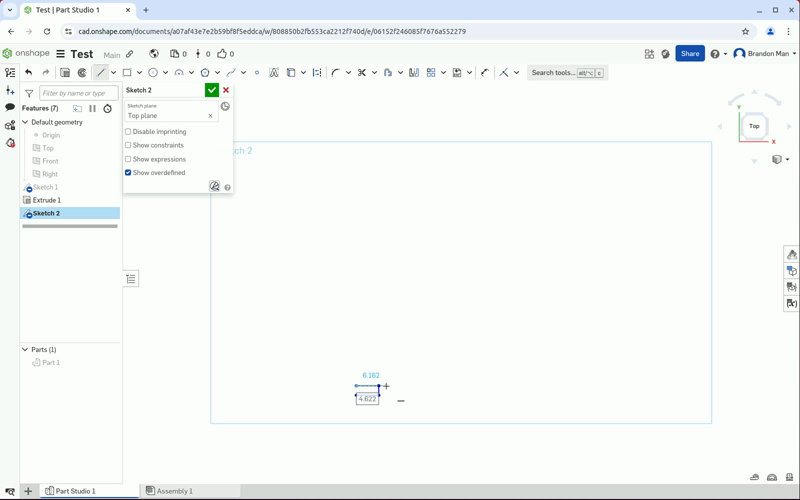
key_down(shift)
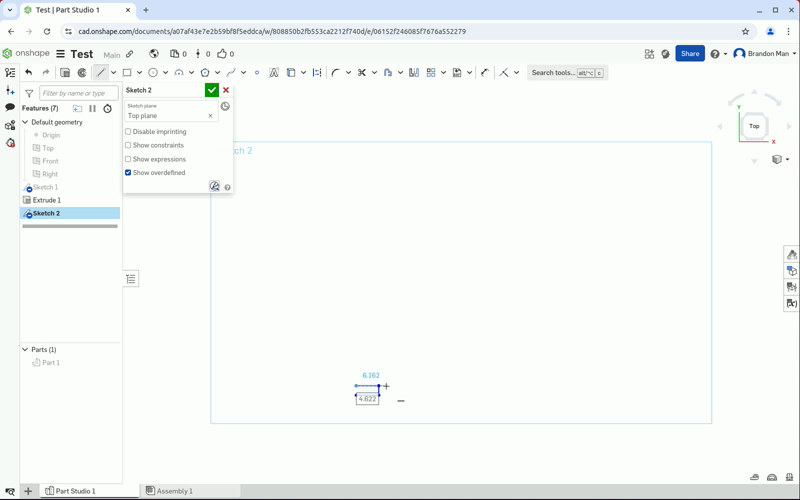
mouse_move(356, 395)
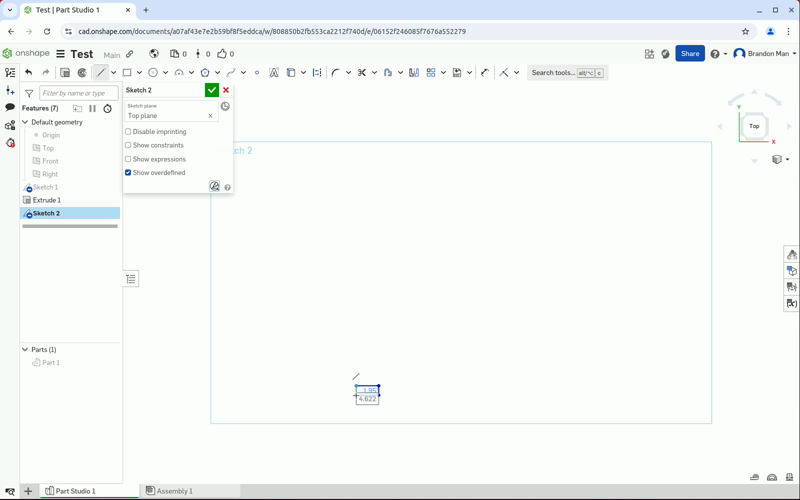
key_up(shift)
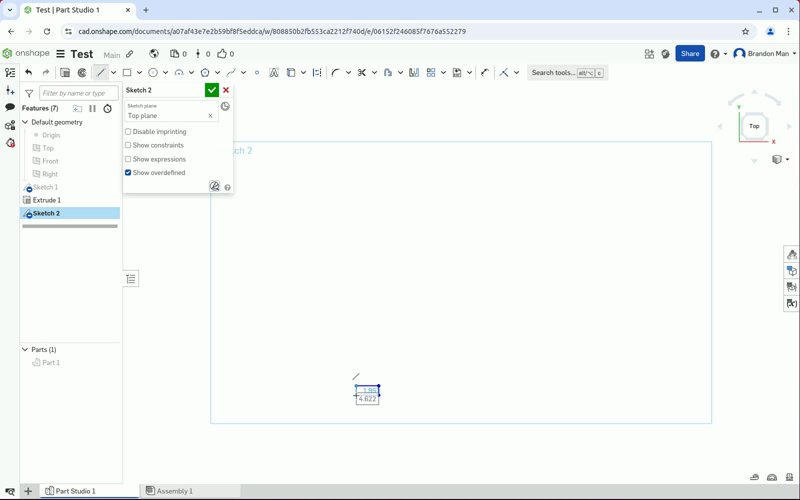
click(356, 395)
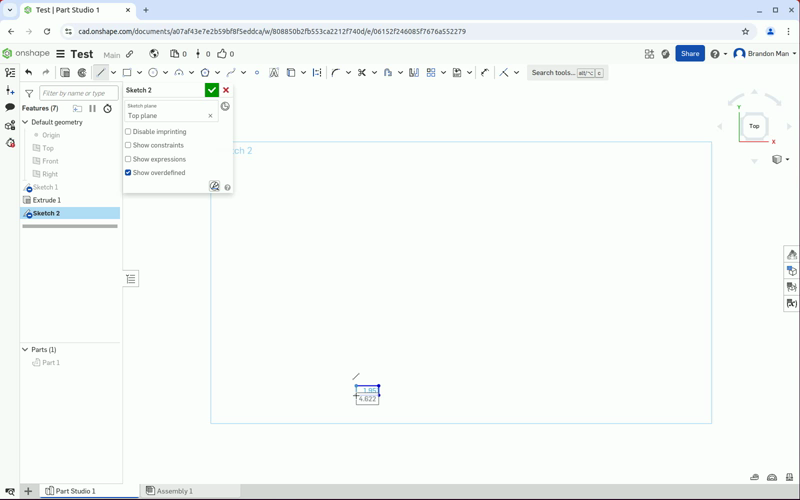
key(esc)
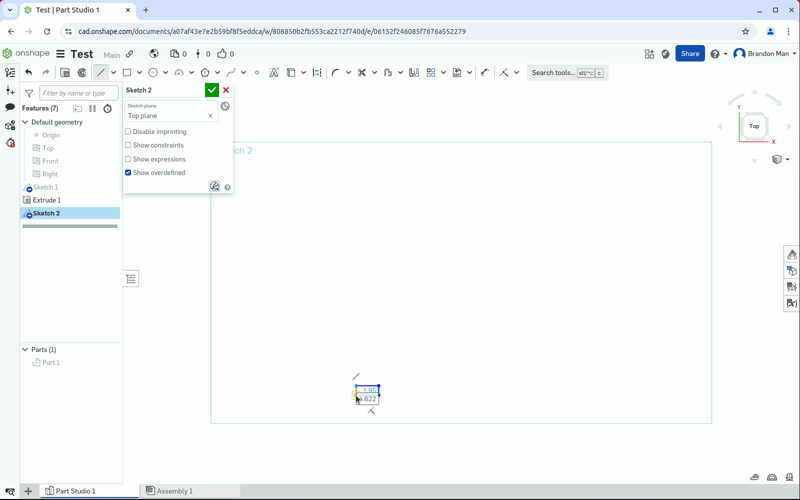
mouse_move(357, 393)
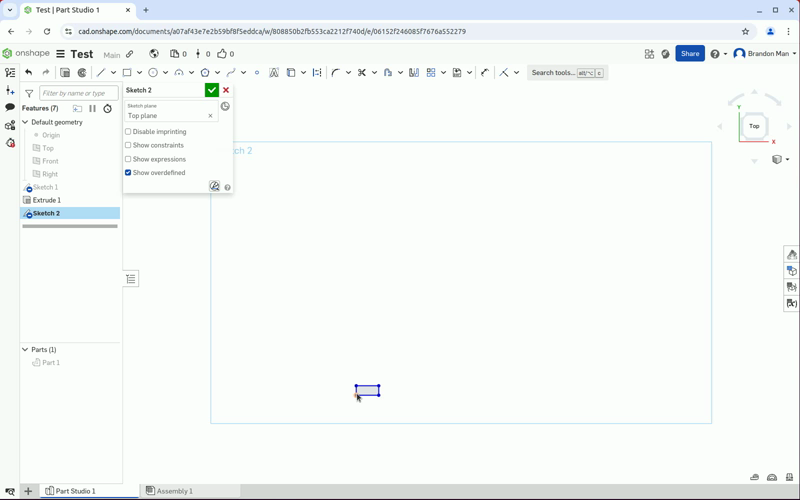
scroll(6)
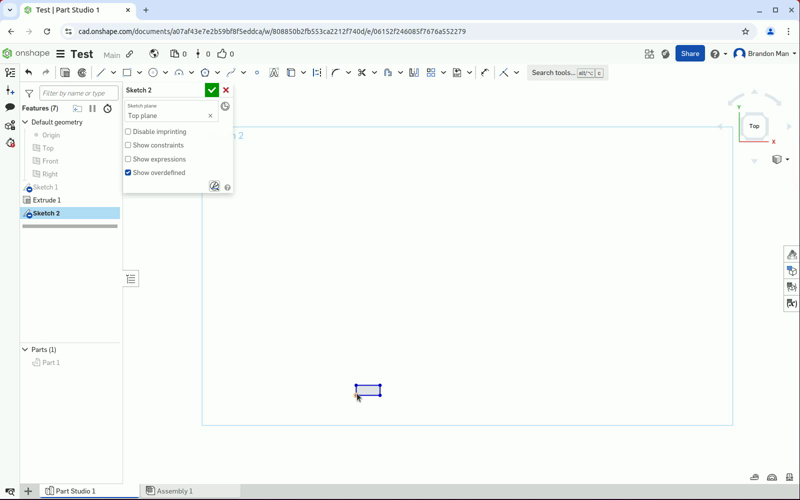
scroll(6)
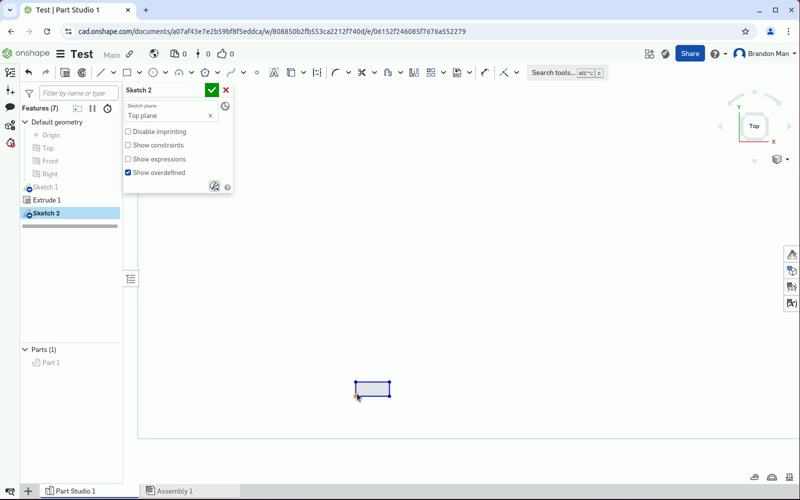
scroll(6)
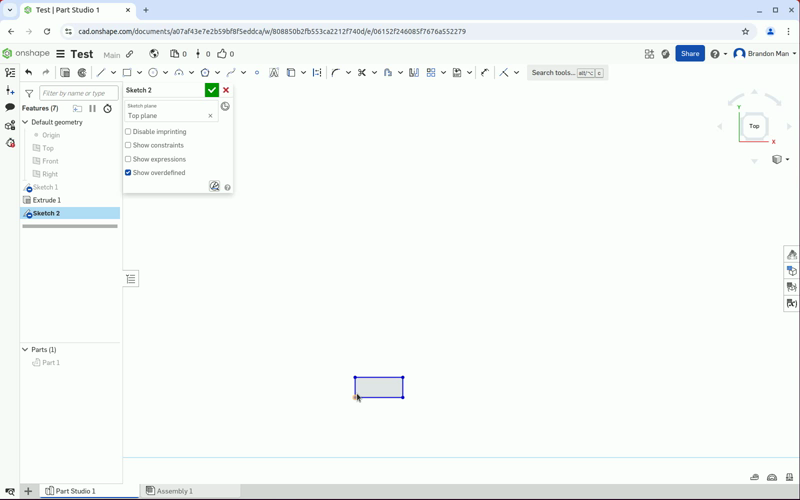
scroll(6)
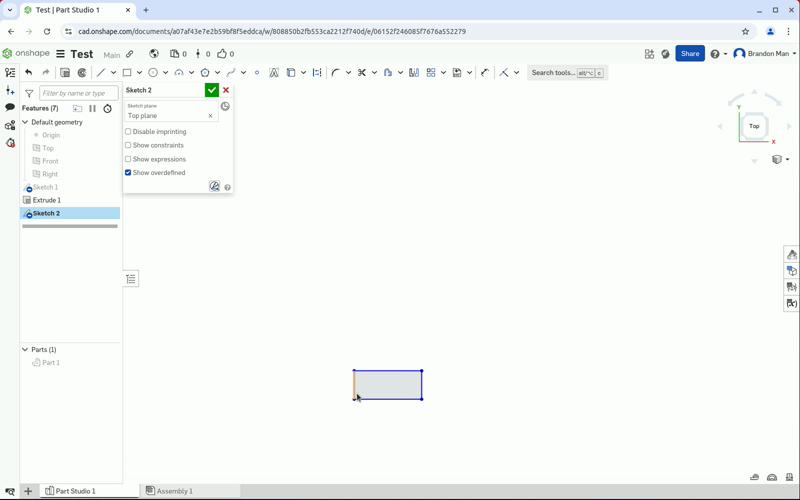
scroll(6)
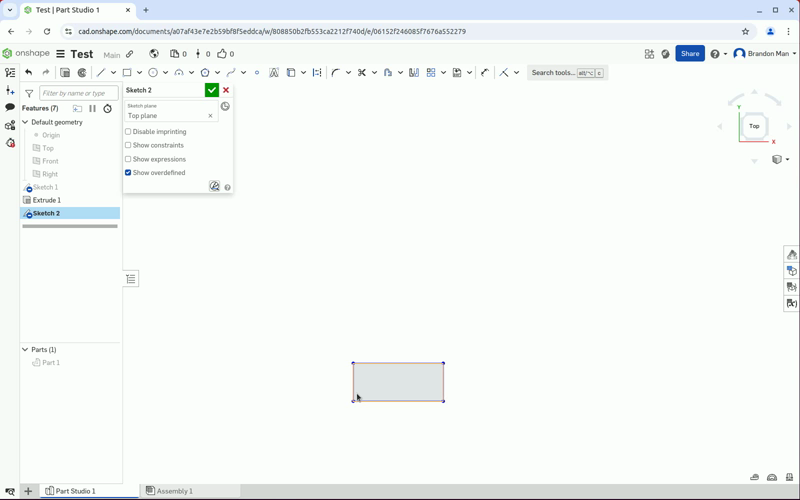
scroll(6)
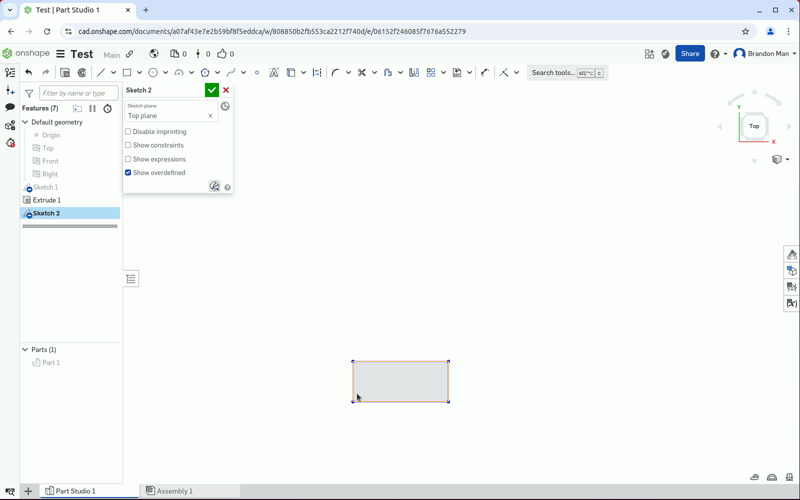
scroll(6)
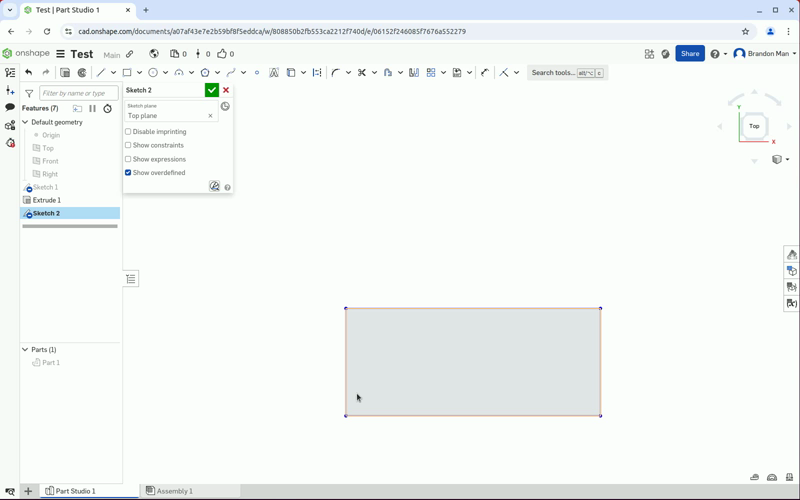
click(357, 393)
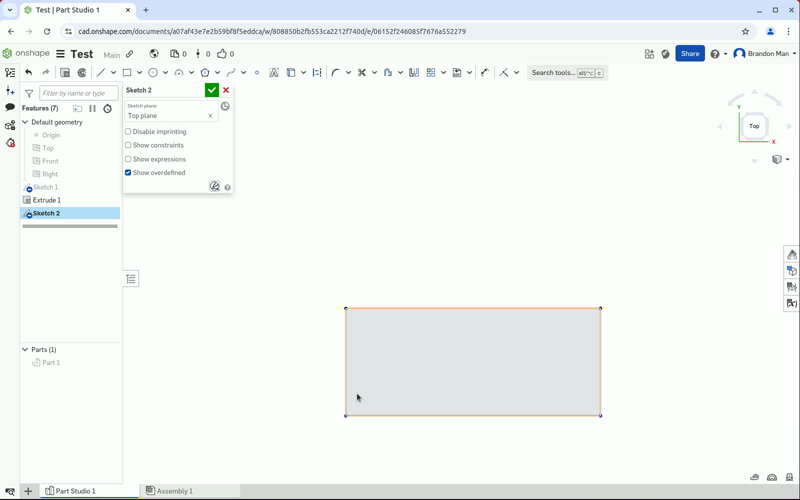
scroll(-6)
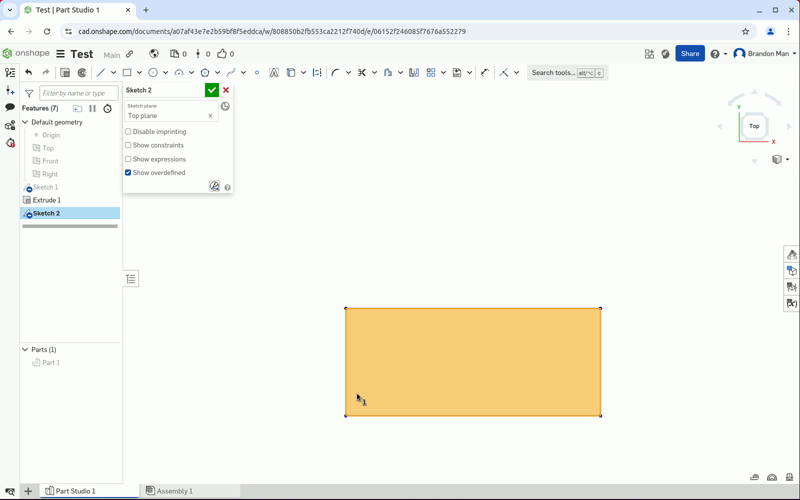
scroll(-6)
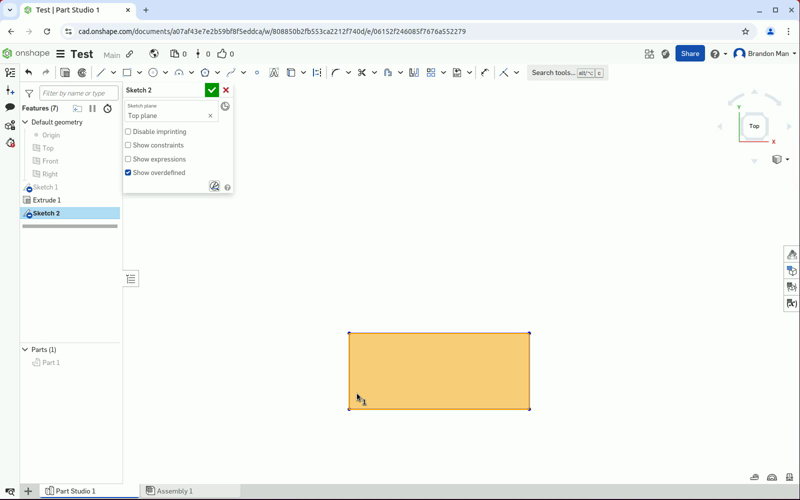
scroll(-6)
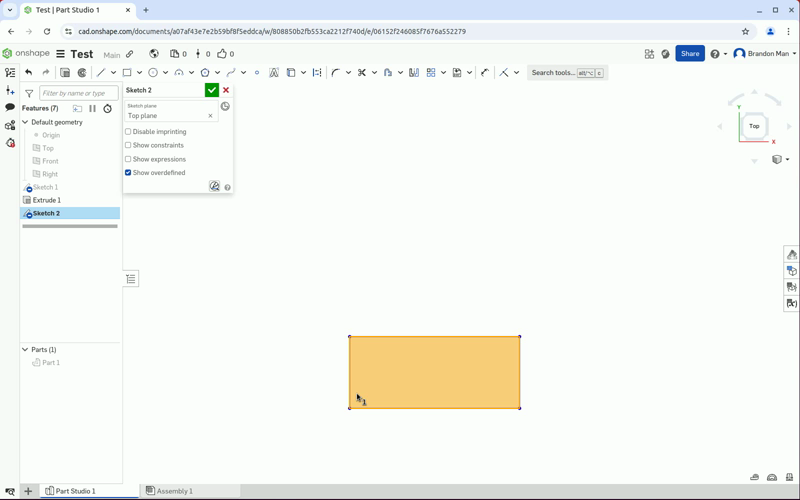
scroll(-6)
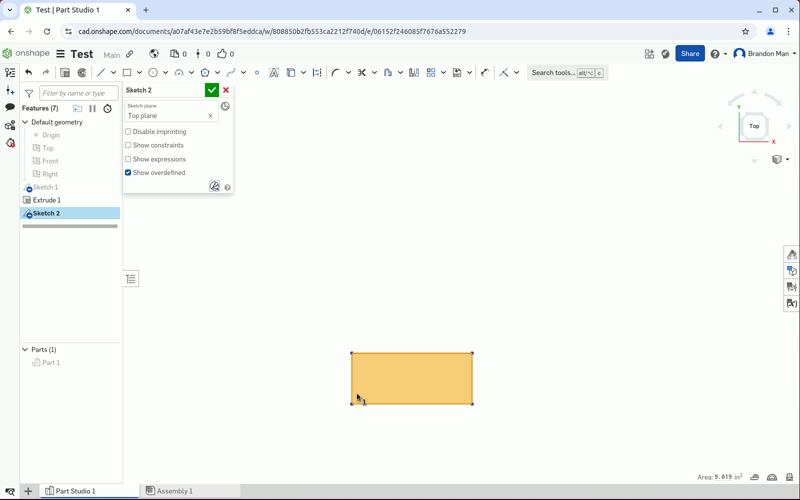
scroll(-6)
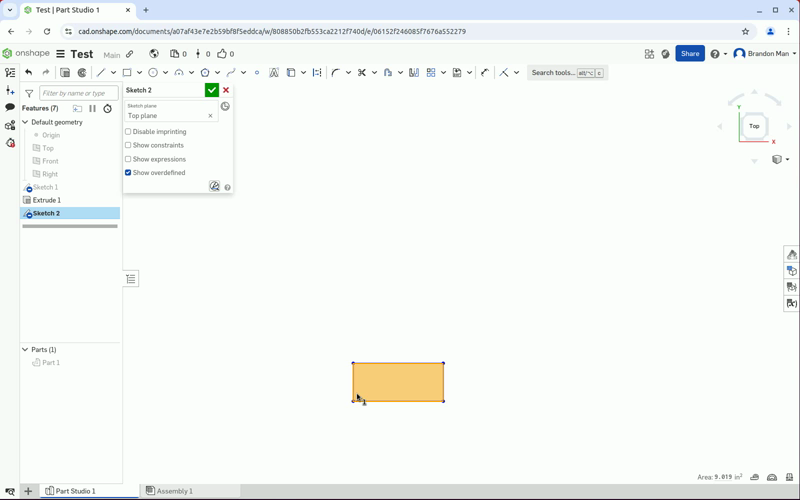
scroll(-6)
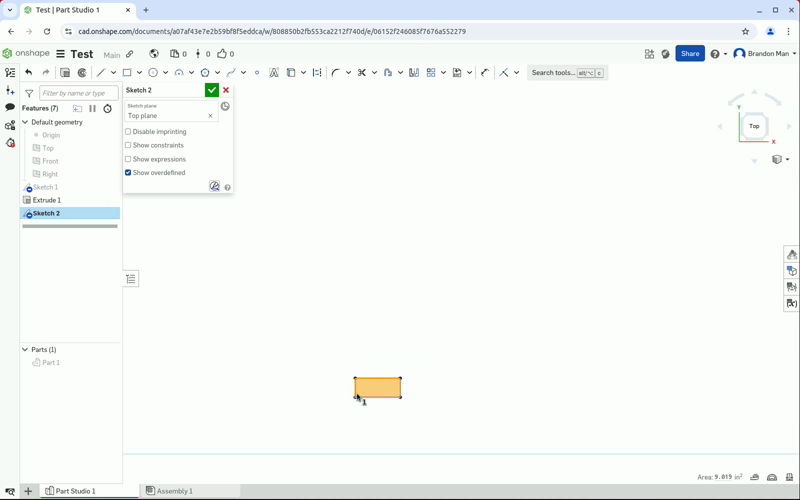
scroll(-6)
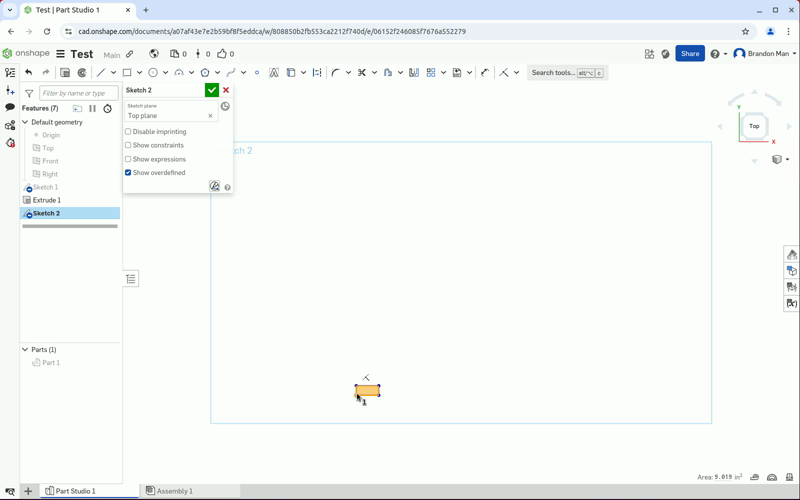
mouse_move(73, 352)
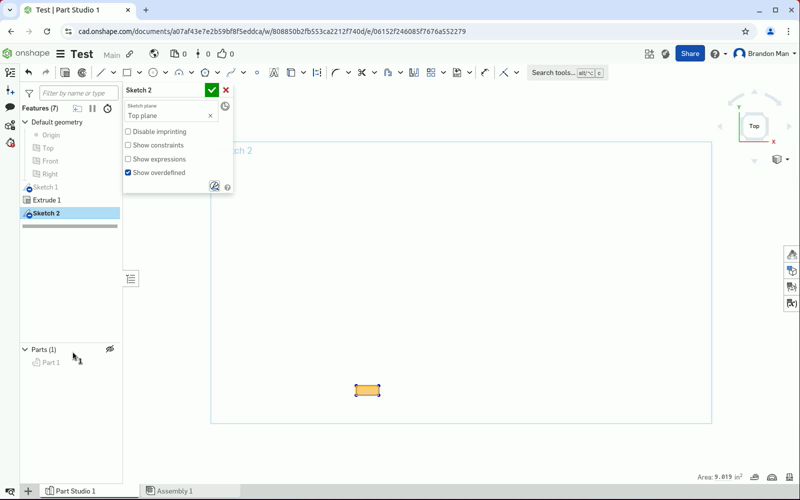
key(shift+y)
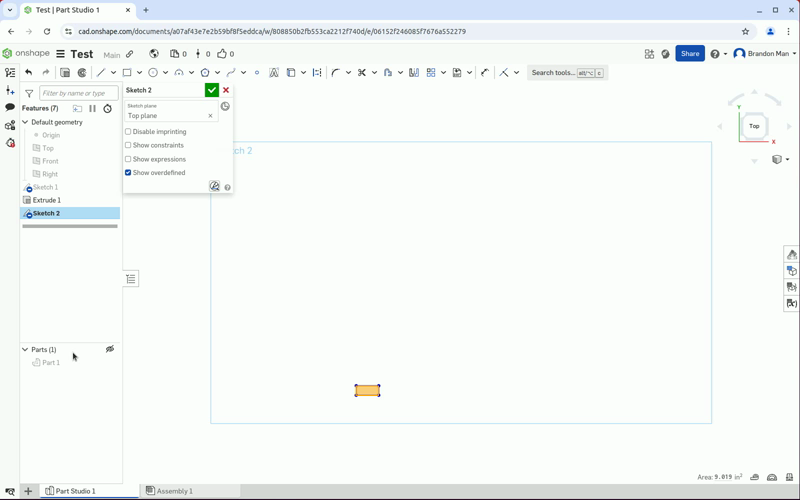
key(shift+e)
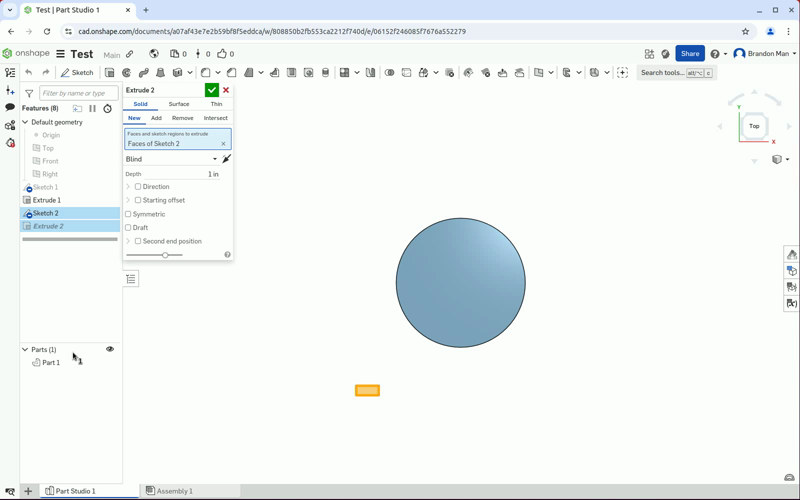
mouse_move(143, 106)
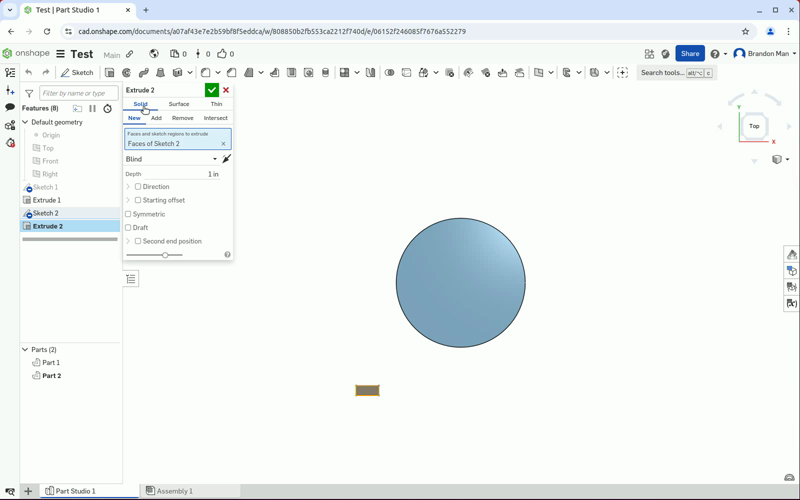
click(143, 106)
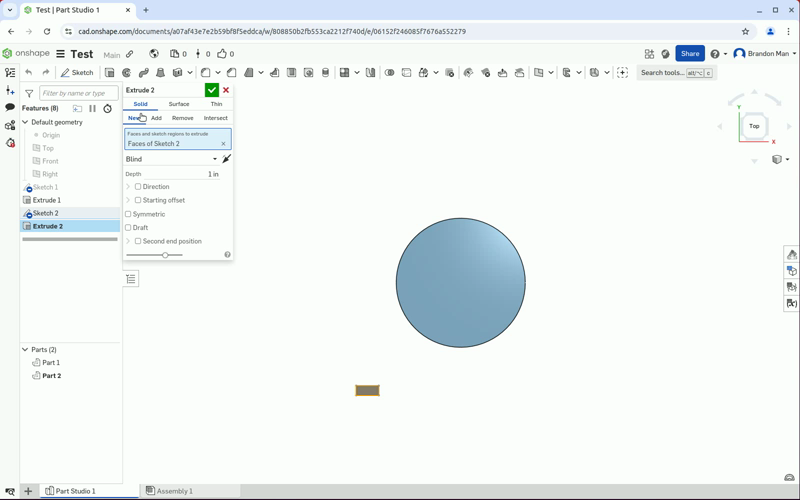
mouse_move(137, 120)
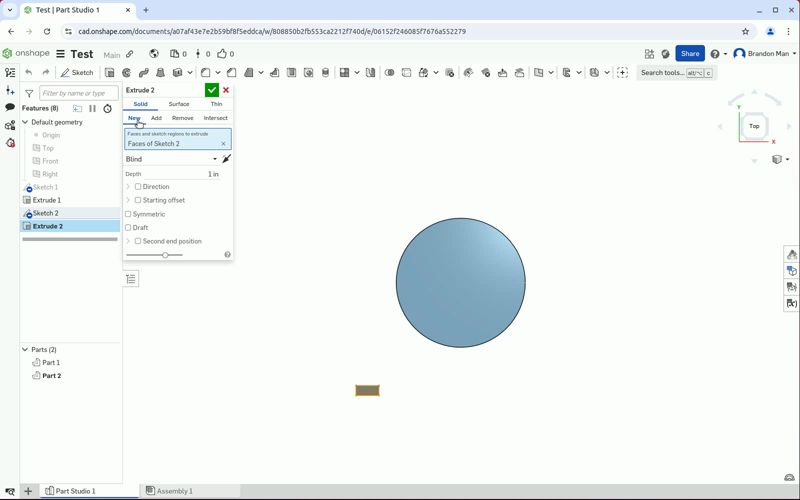
click(137, 120)
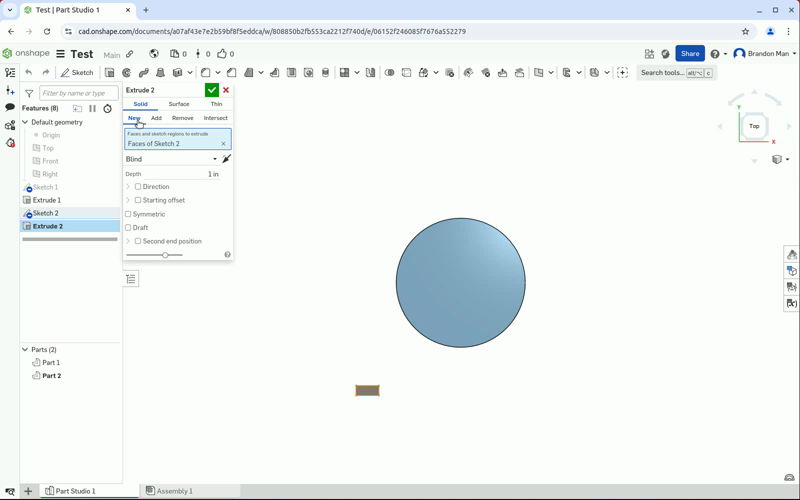
key(tab, 4)
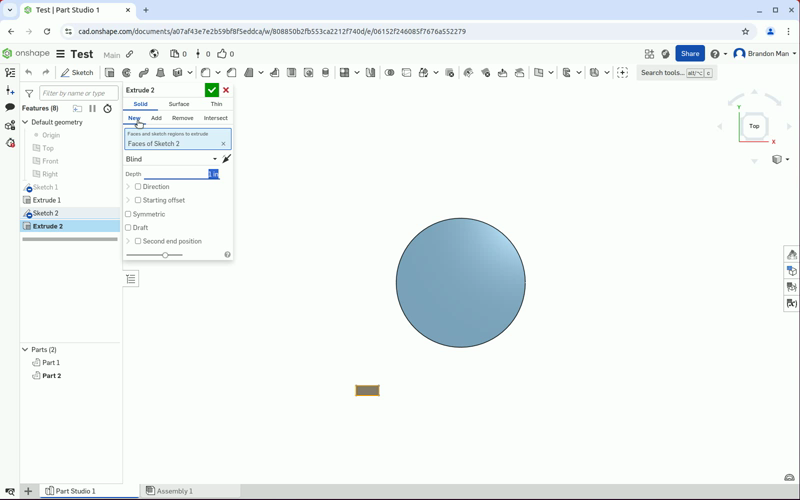
text(1.926)
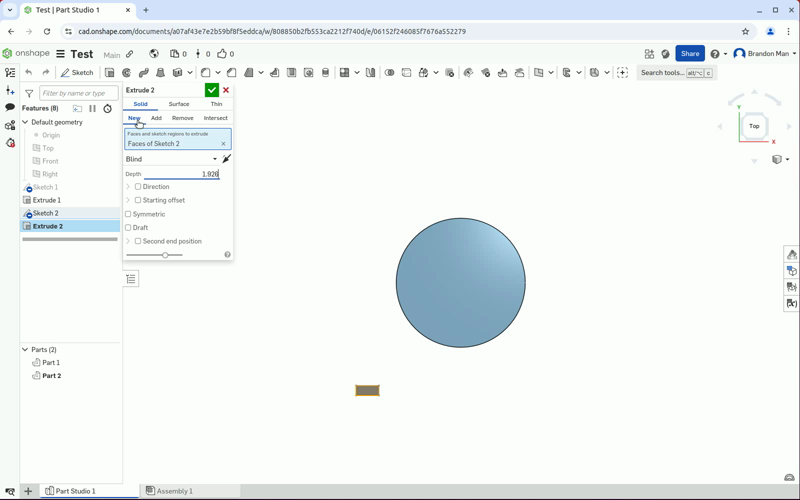
key(enter)
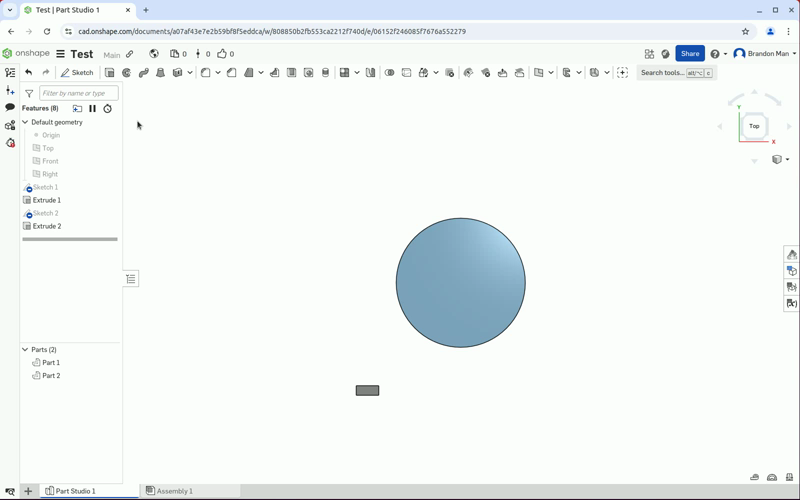
key(shift+h)
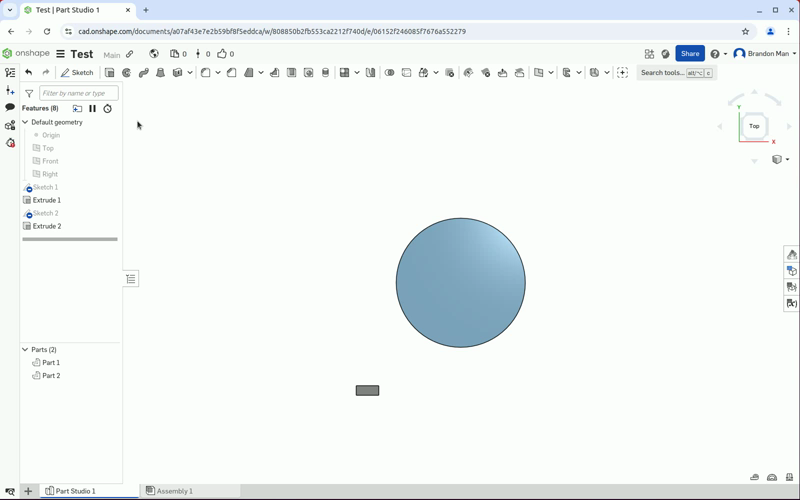
key(shift+h)
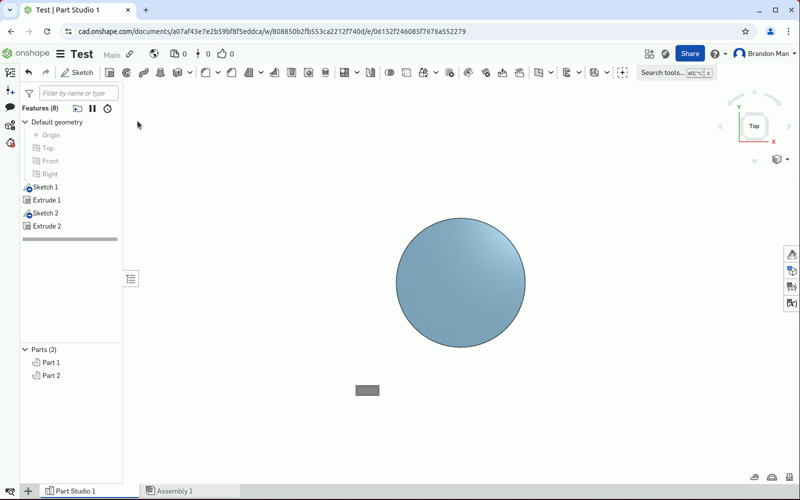
key(shift+7)
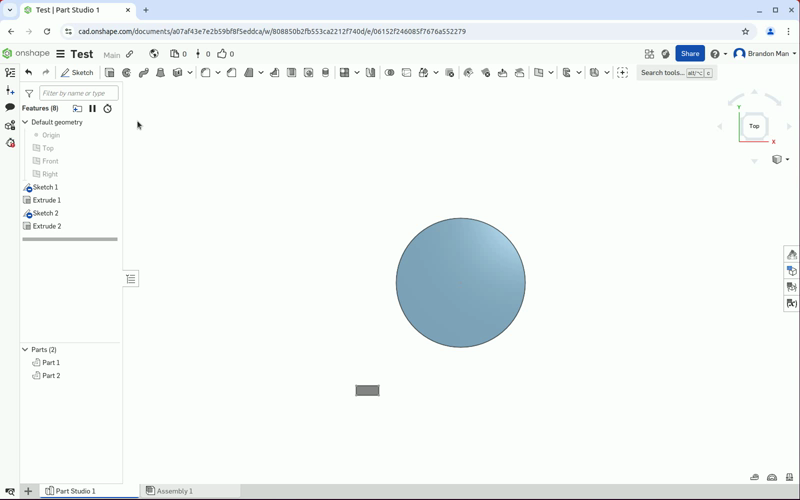
key(up, 3)
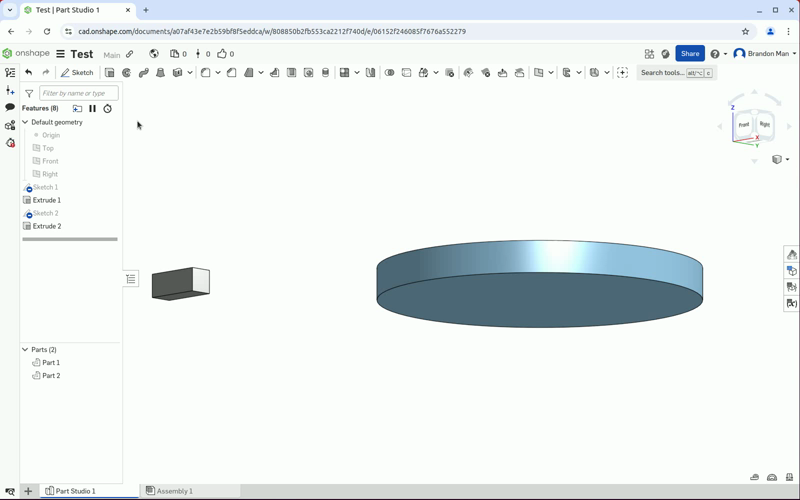
key(left, 3)
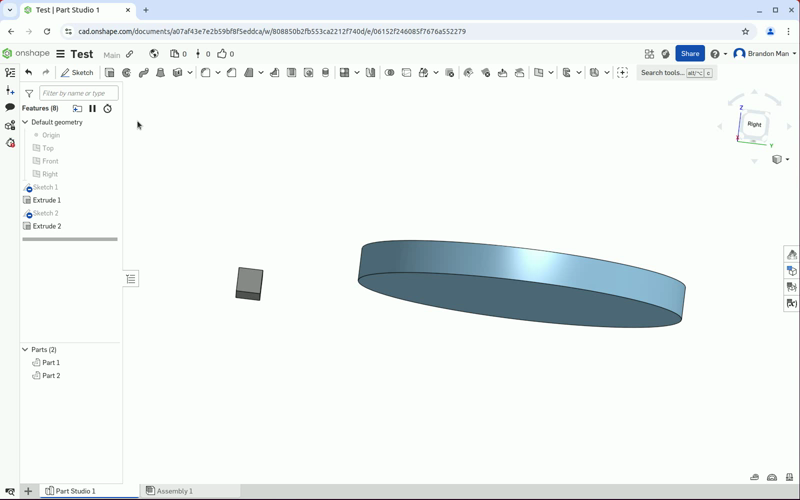
key(right, 3)
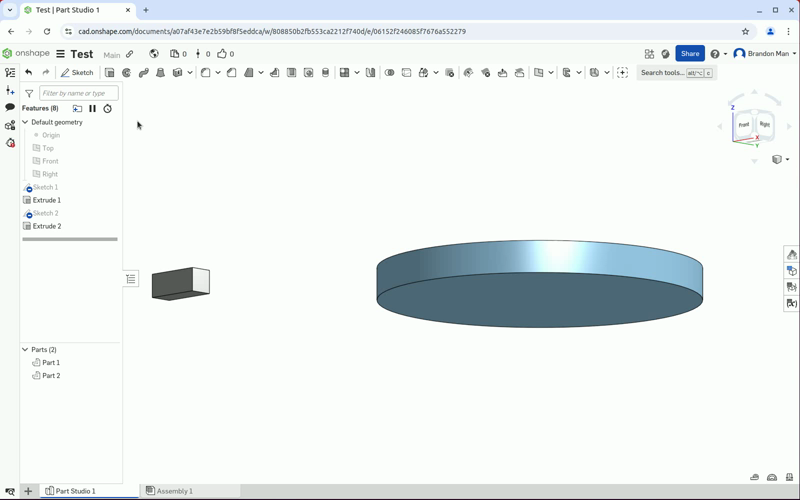
key(down, 3)
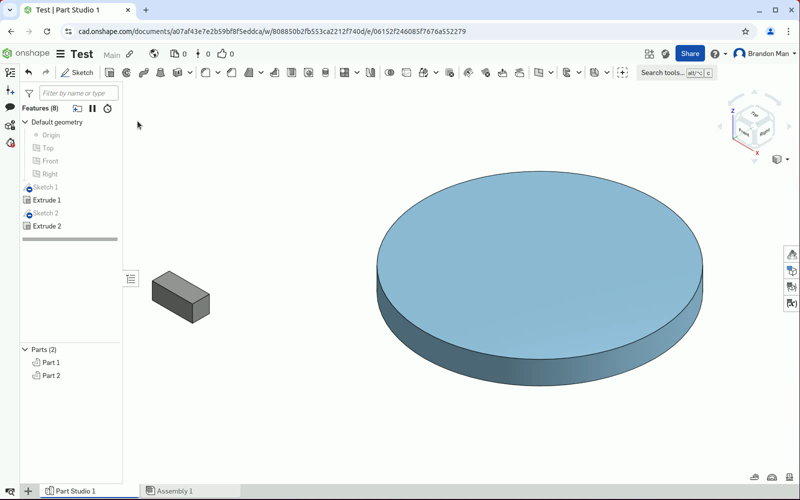
mouse_move(73, 189)
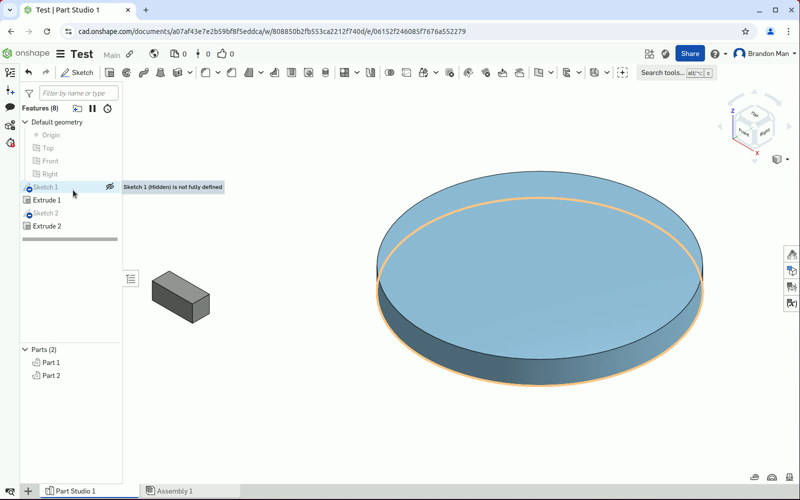
click(73, 189)